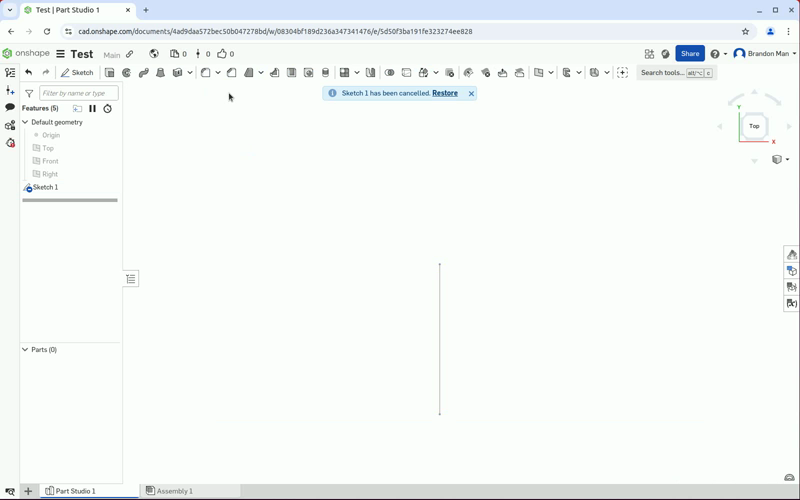
key(shift+h)
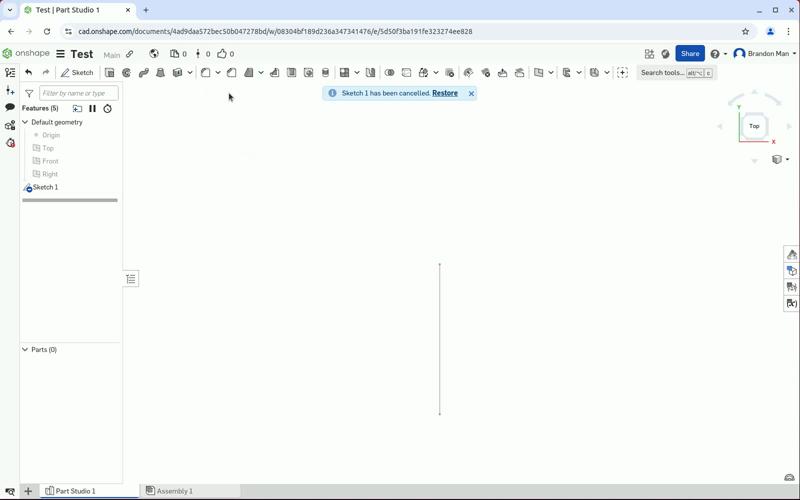
key(shift+s)
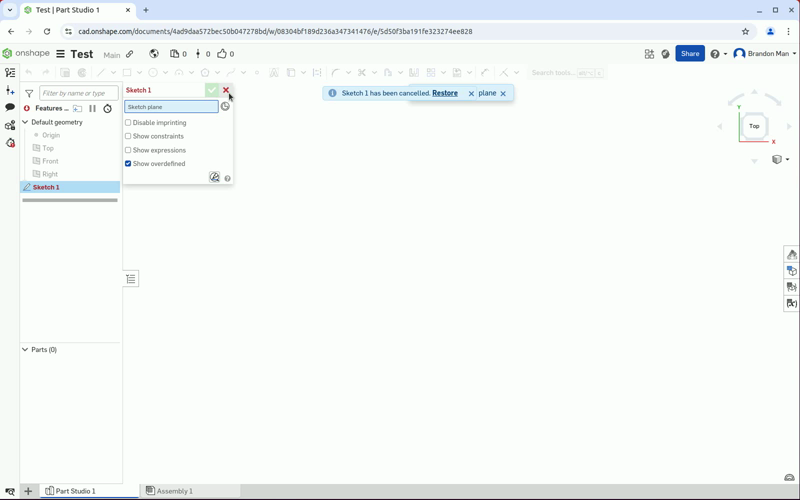
mouse_move(73, 150)
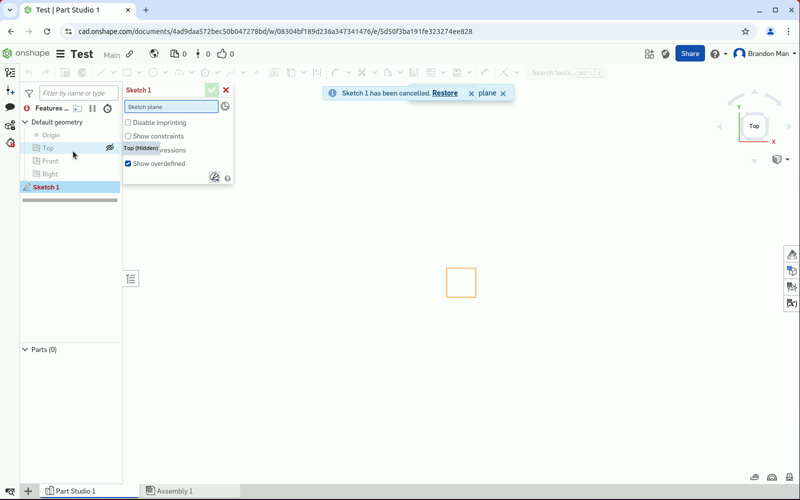
click(73, 150)
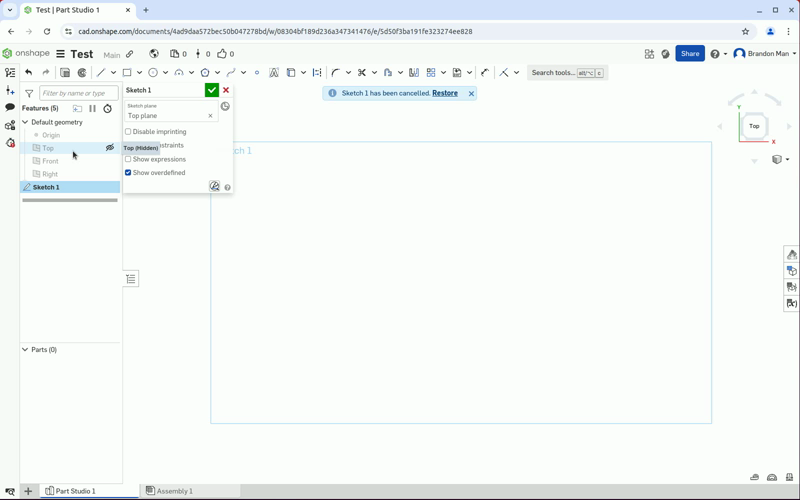
mouse_move(73, 352)
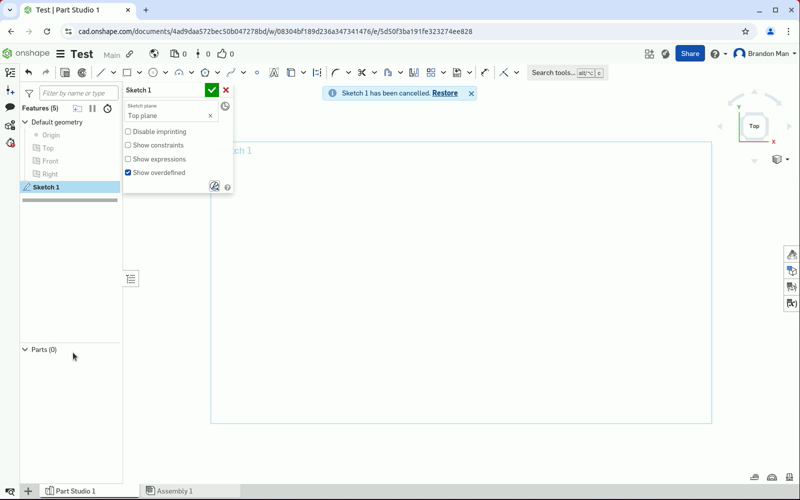
key(y)
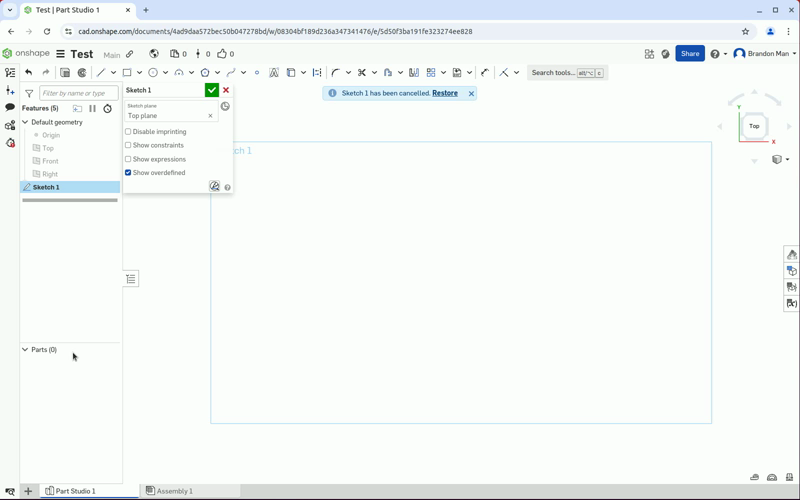
key(c)
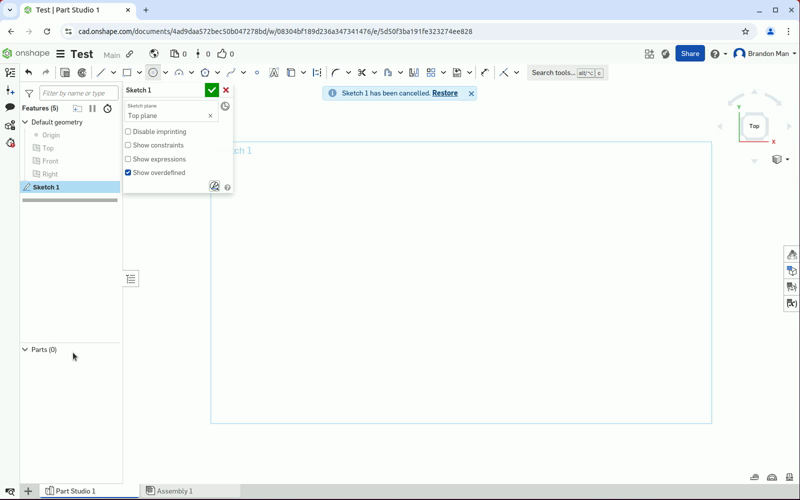
key_down(shift)
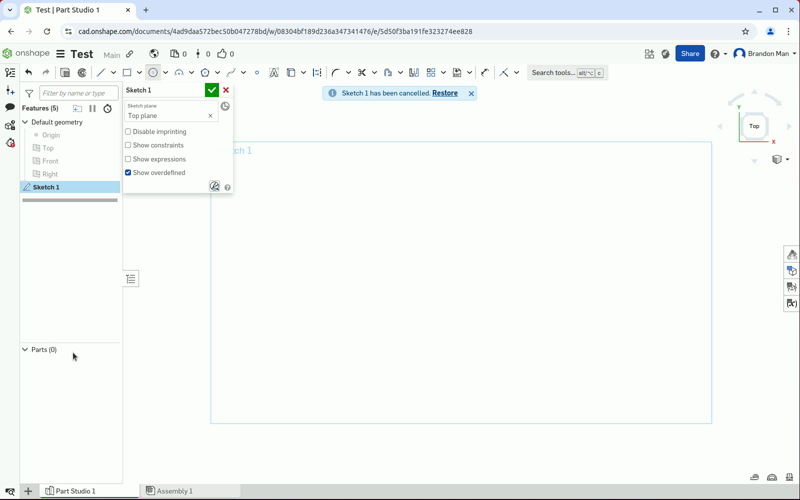
mouse_move(461, 282)
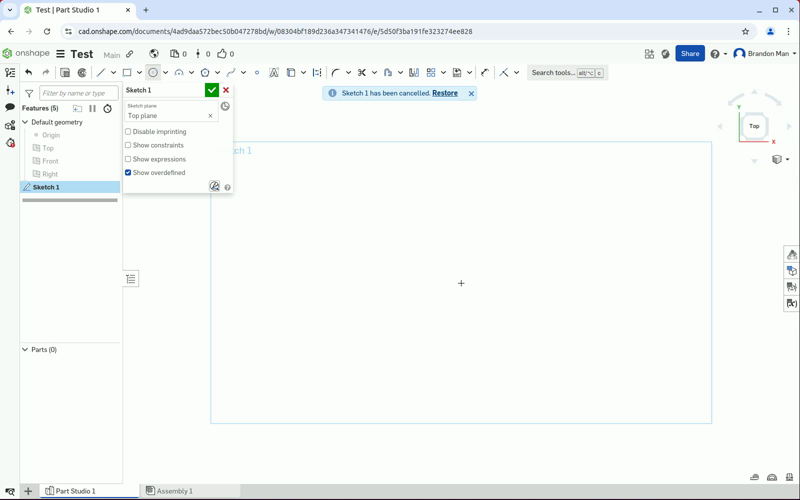
click(461, 282)
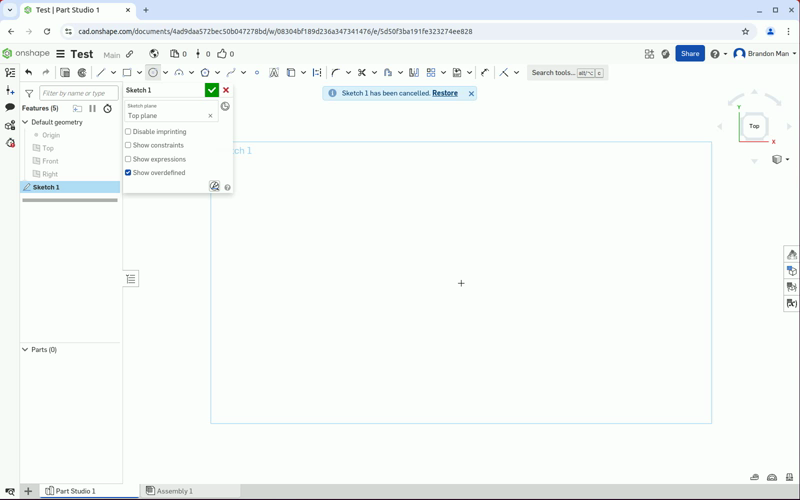
key_up(shift)
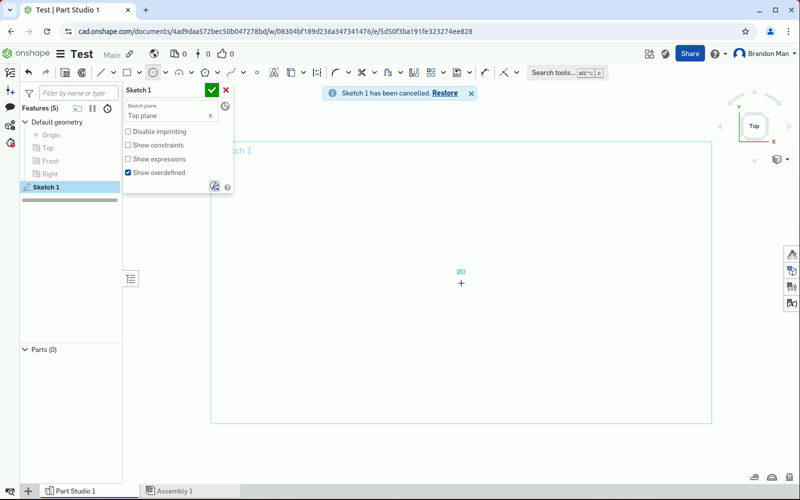
mouse_move(463, 282)
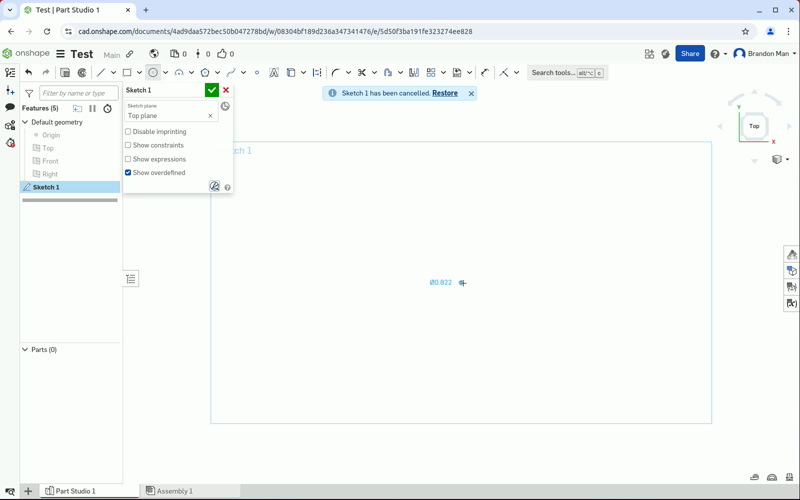
scroll(6)
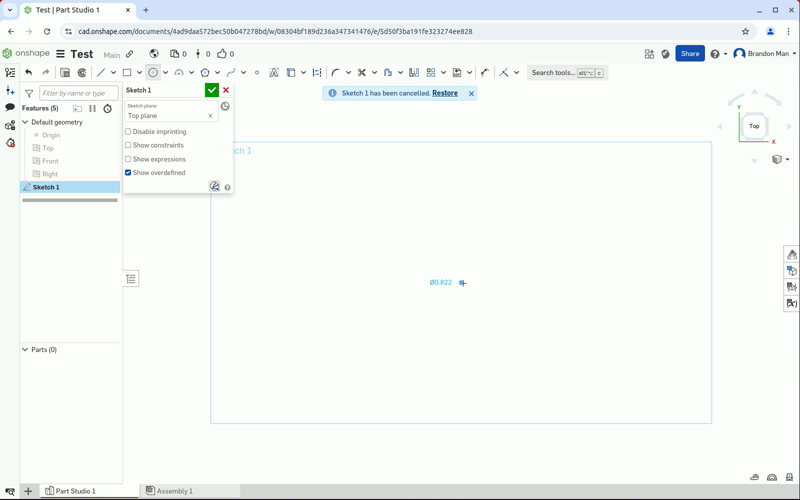
scroll(6)
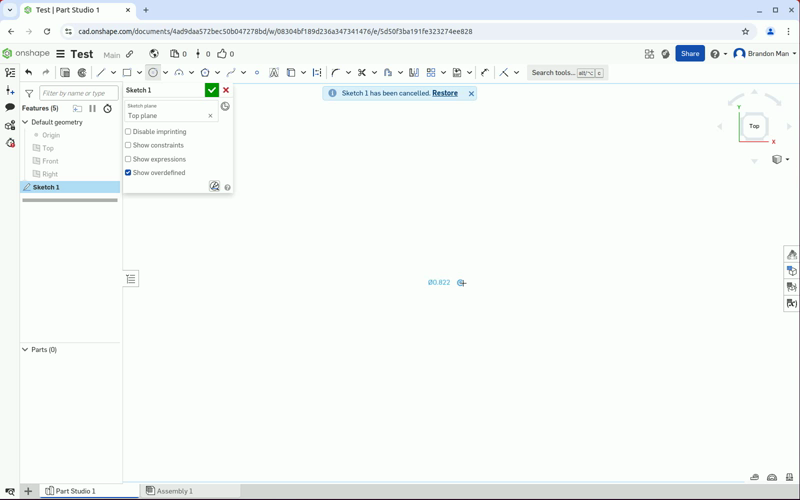
scroll(6)
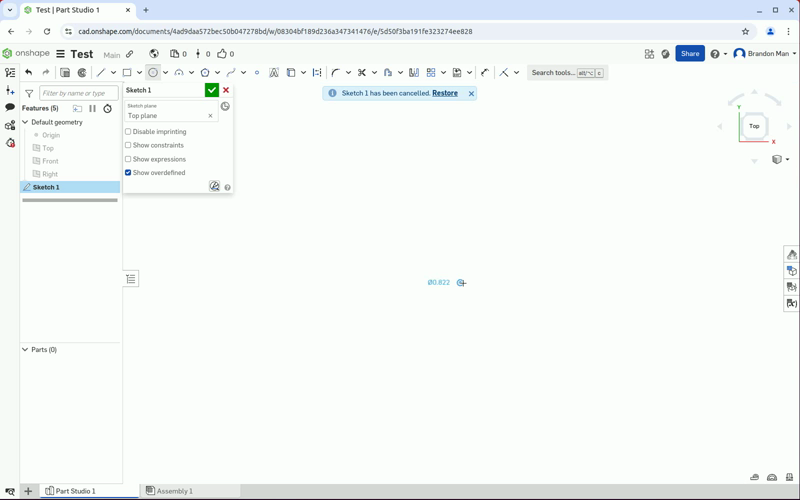
scroll(6)
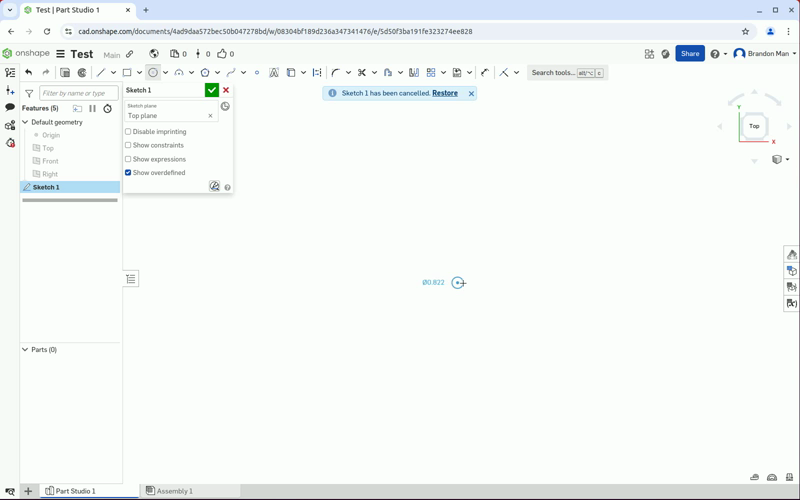
scroll(6)
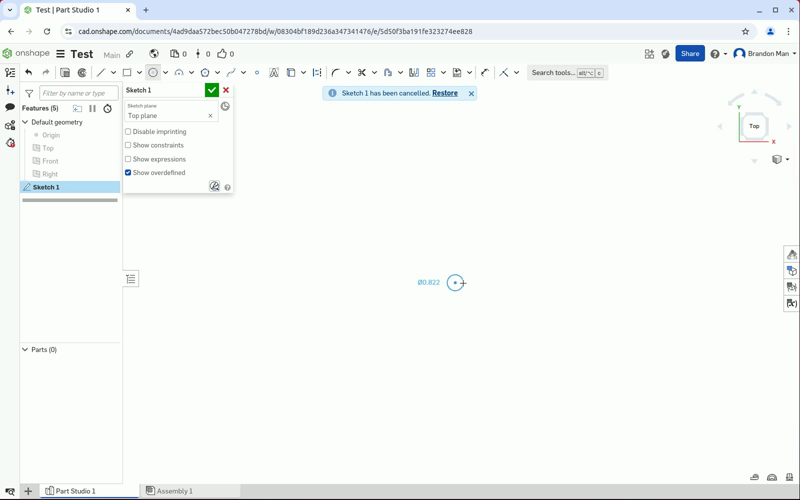
scroll(6)
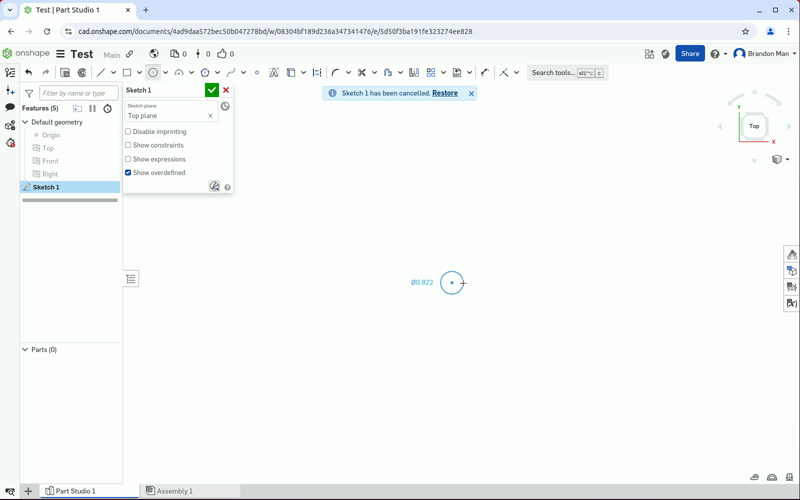
scroll(6)
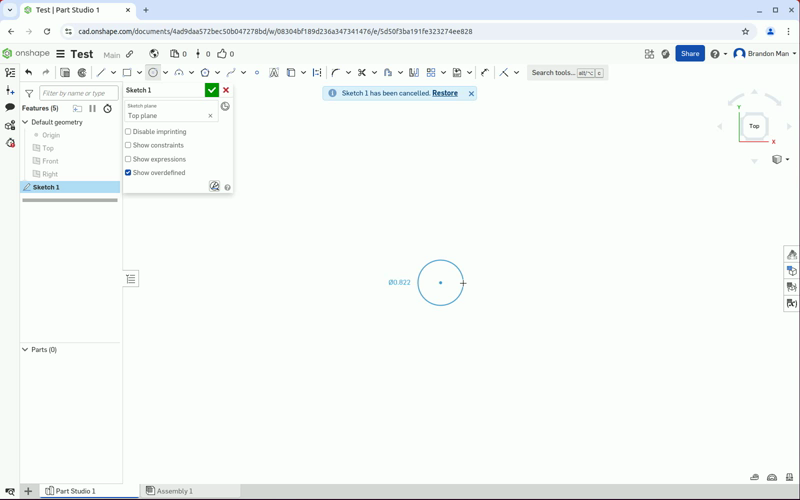
click(463, 282)
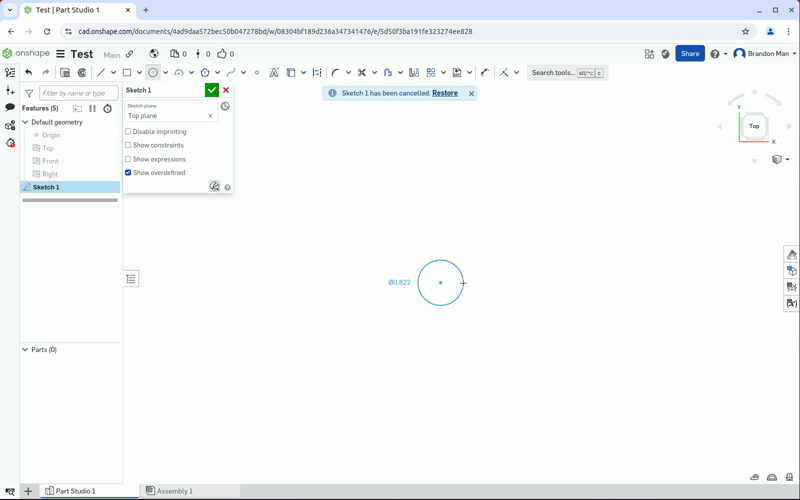
scroll(-6)
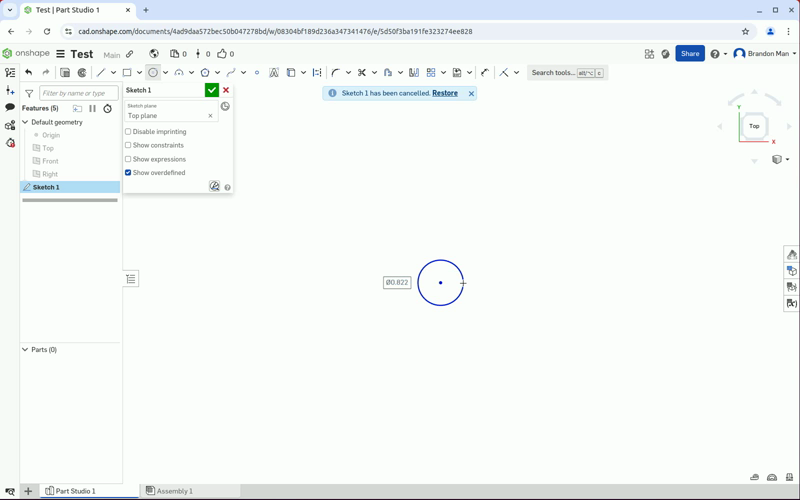
scroll(-6)
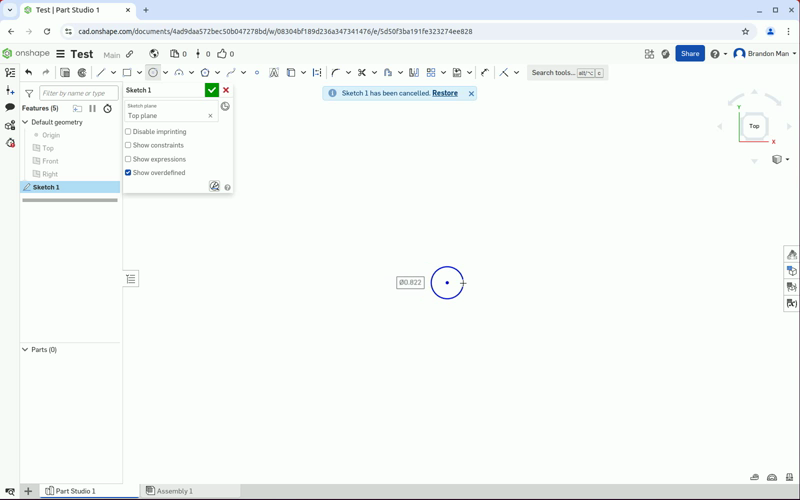
scroll(-6)
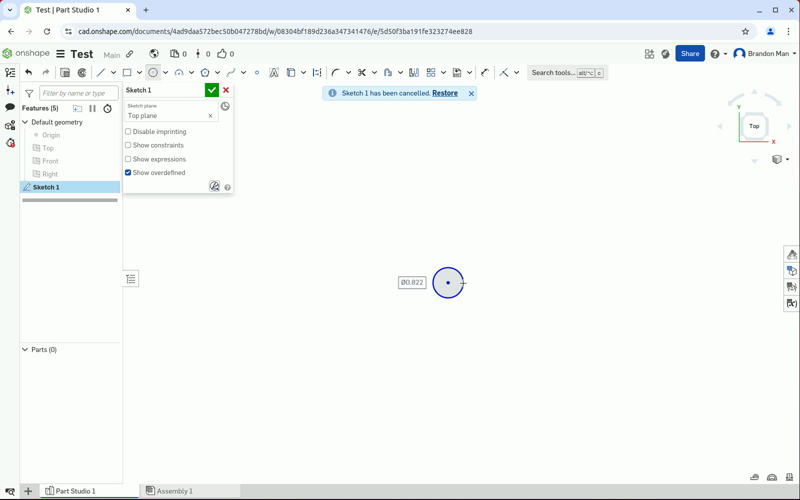
scroll(-6)
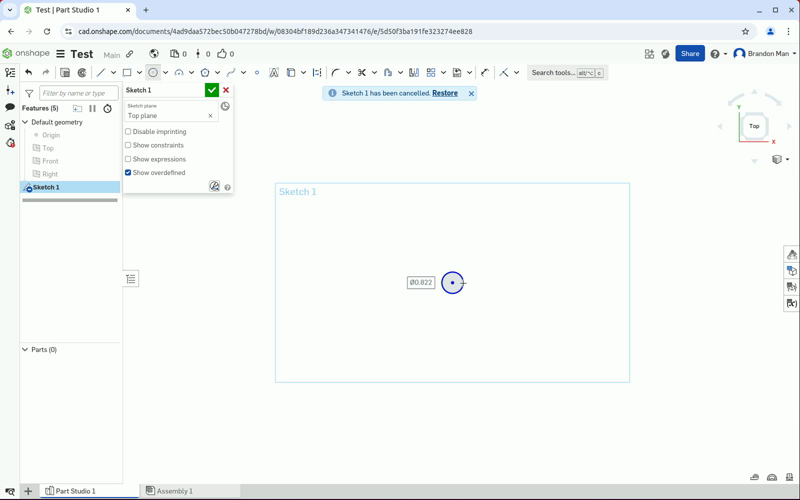
scroll(-6)
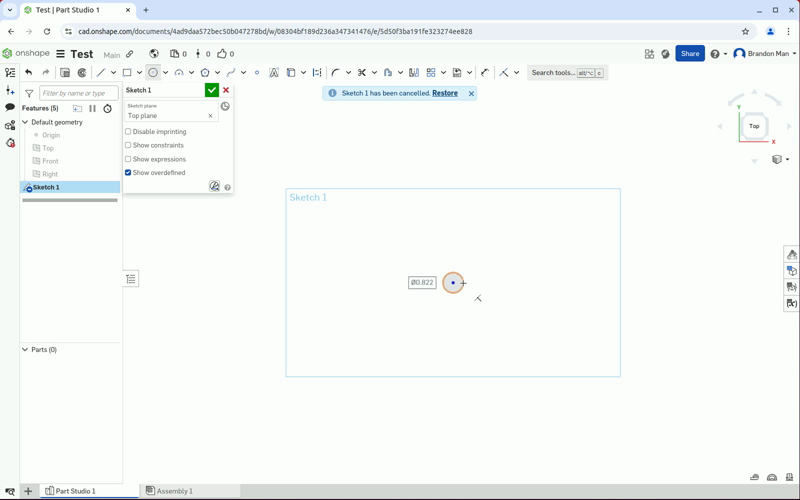
scroll(-6)
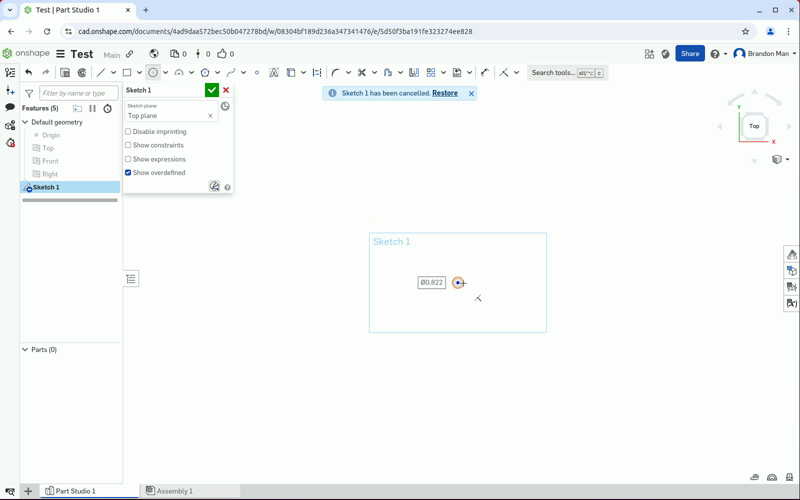
scroll(-6)
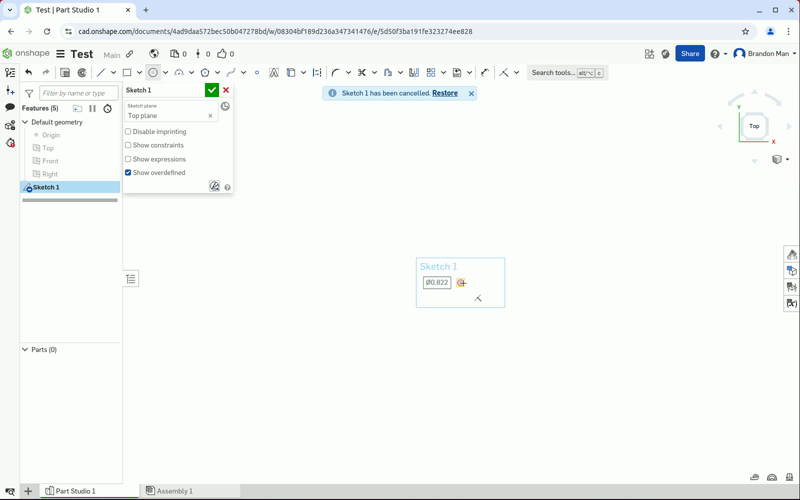
key(esc)
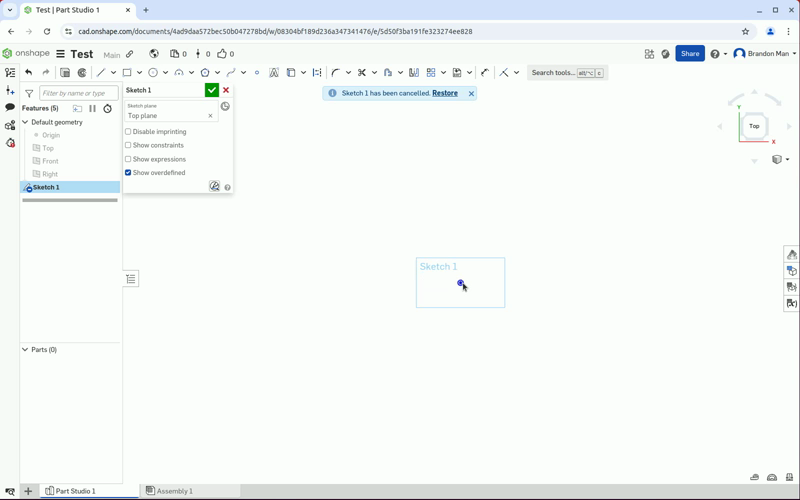
key(c)
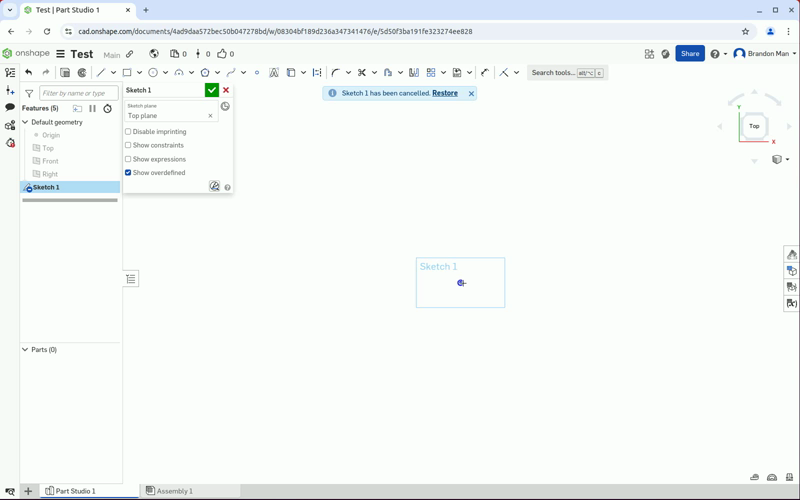
key_down(shift)
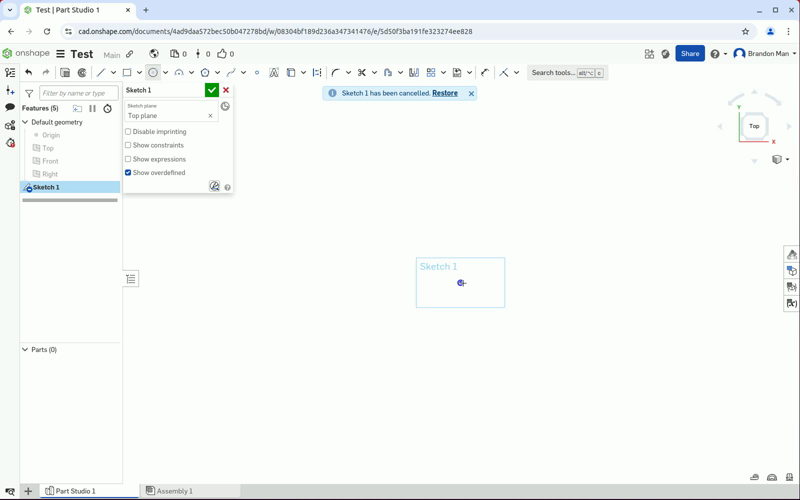
mouse_move(461, 282)
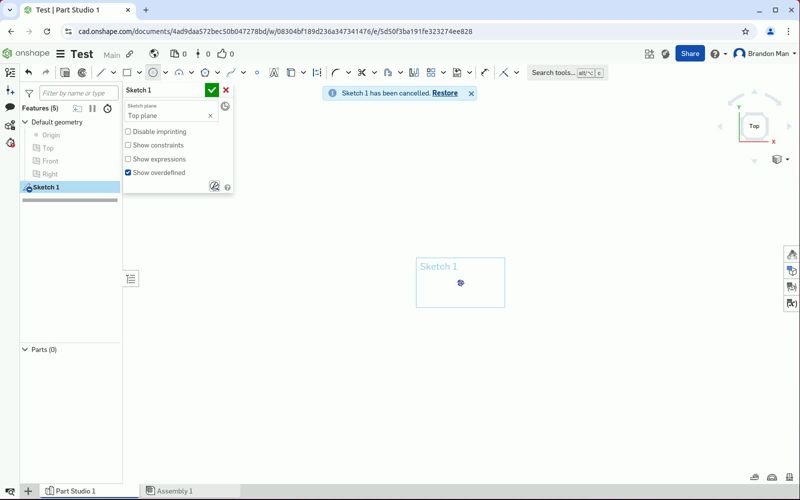
scroll(6)
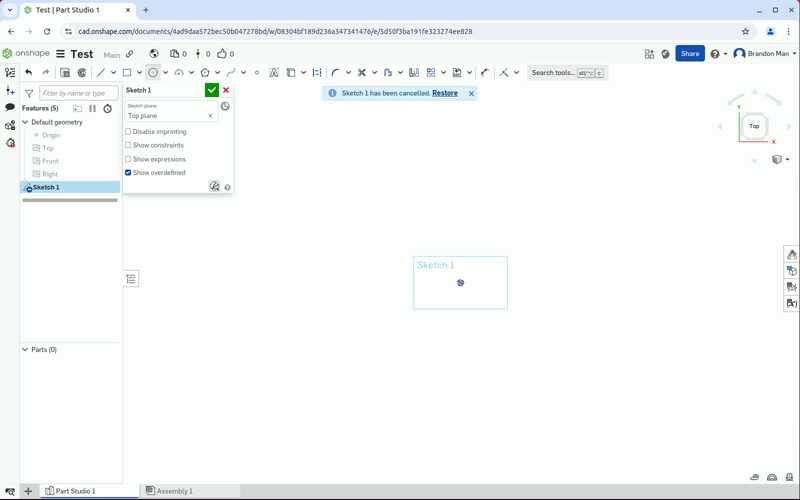
scroll(6)
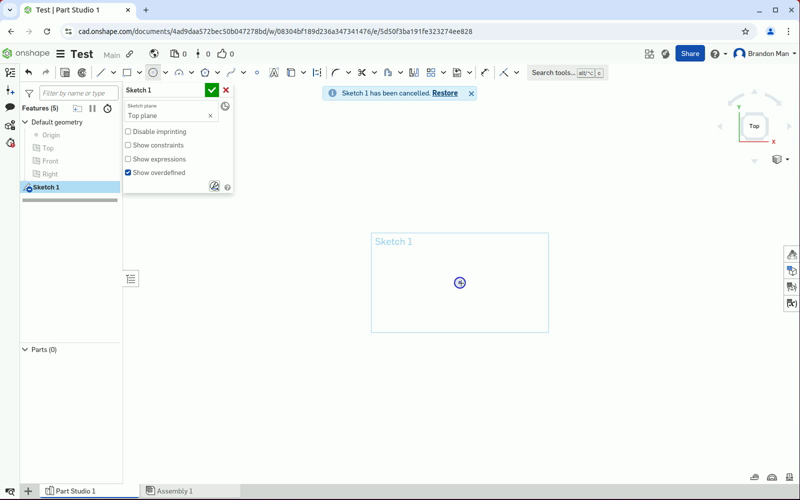
scroll(6)
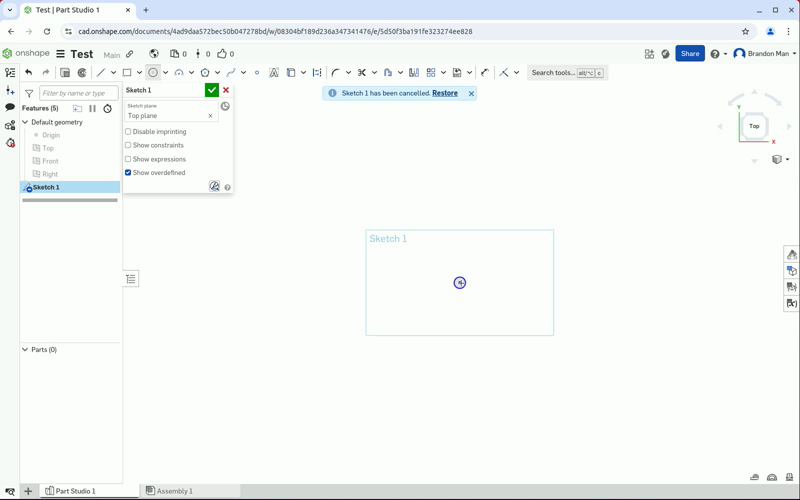
scroll(6)
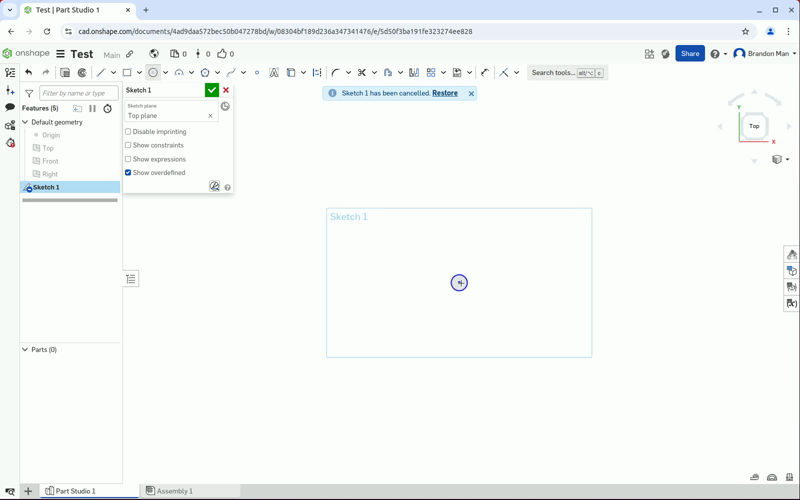
scroll(6)
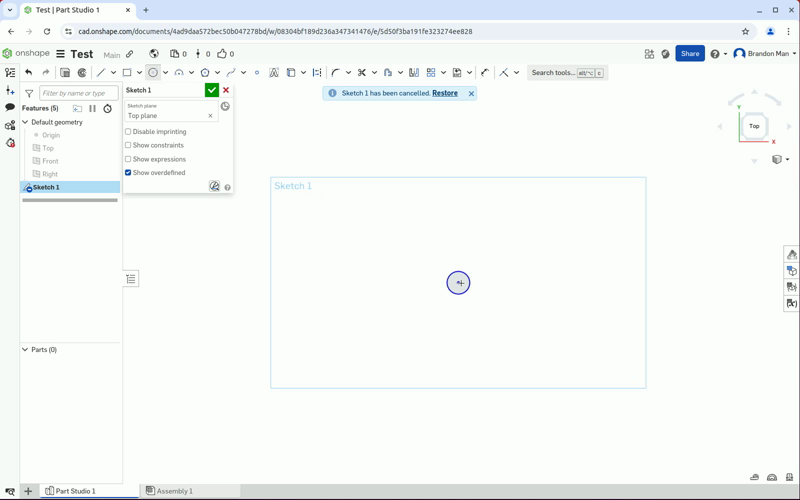
scroll(6)
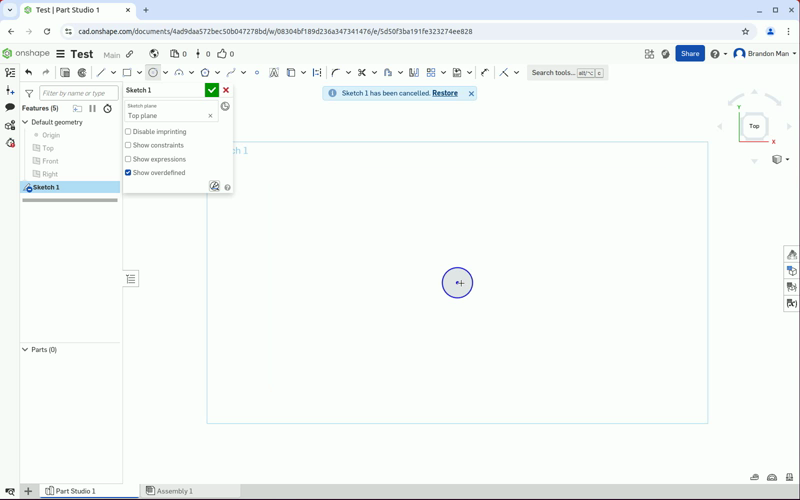
scroll(6)
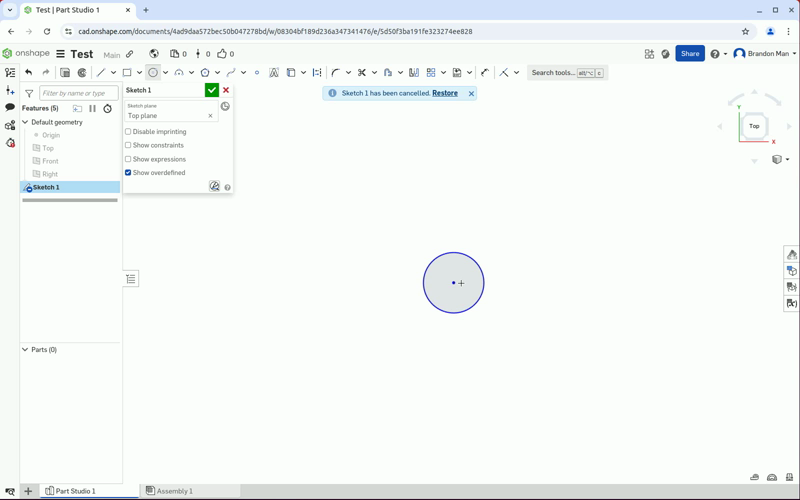
click(461, 282)
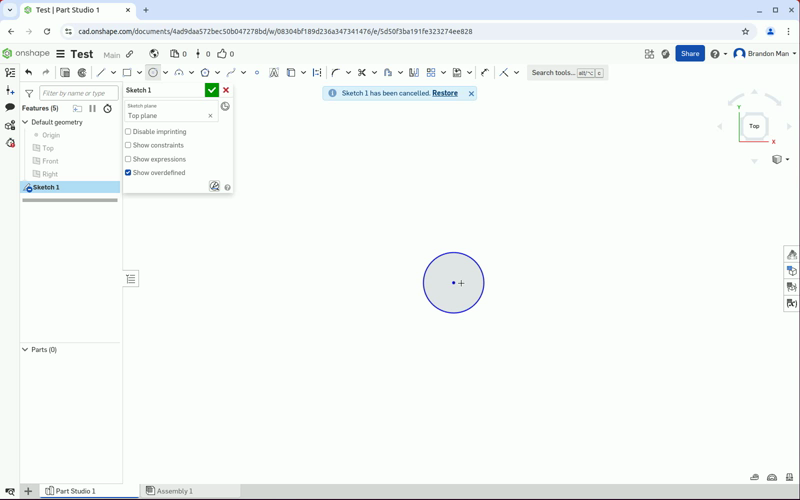
scroll(-6)
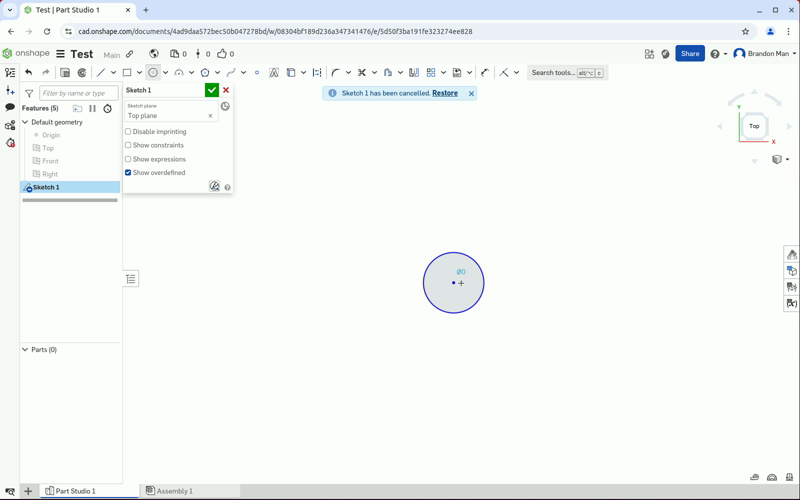
scroll(-6)
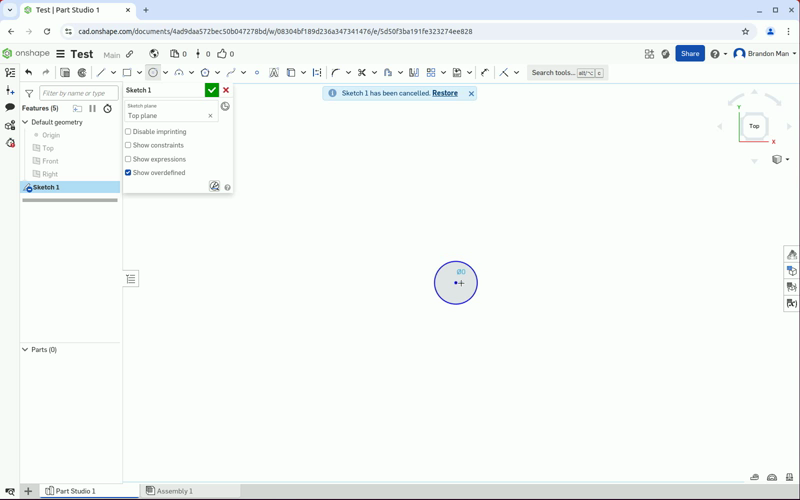
scroll(-6)
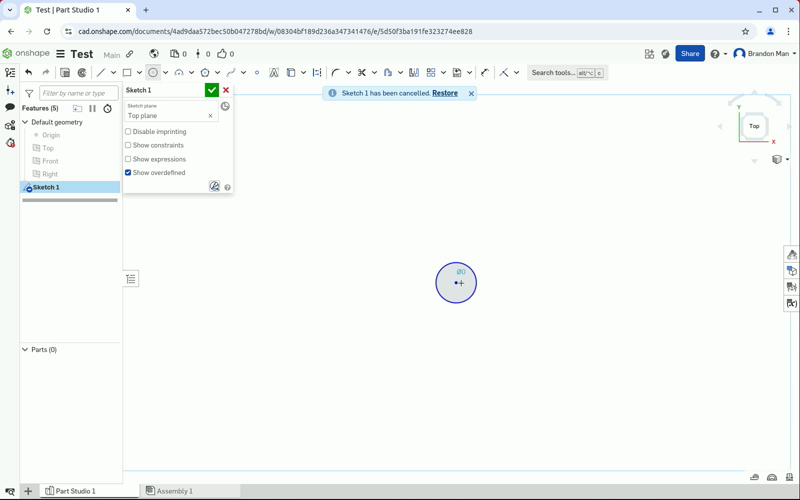
scroll(-6)
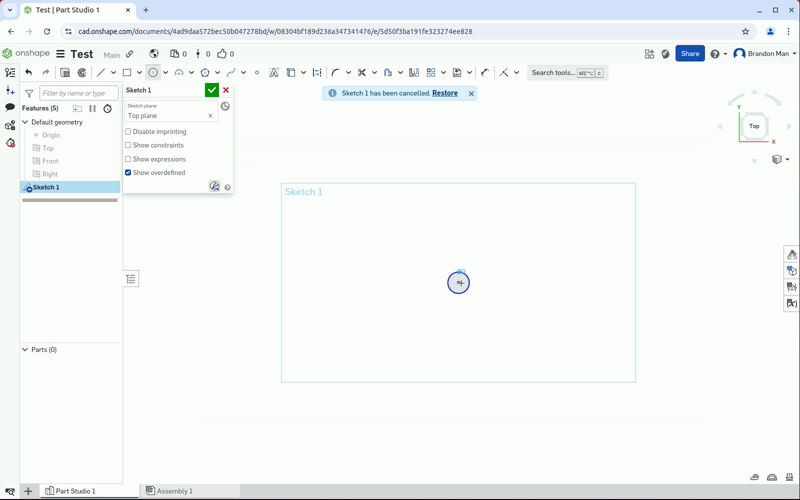
scroll(-6)
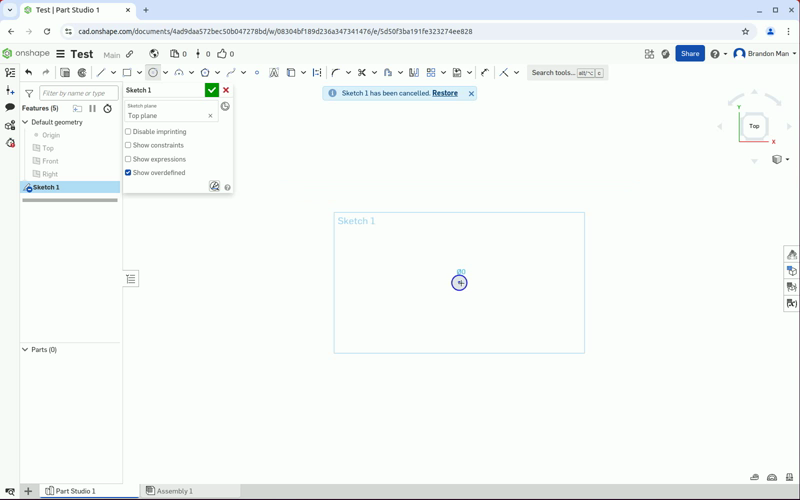
scroll(-6)
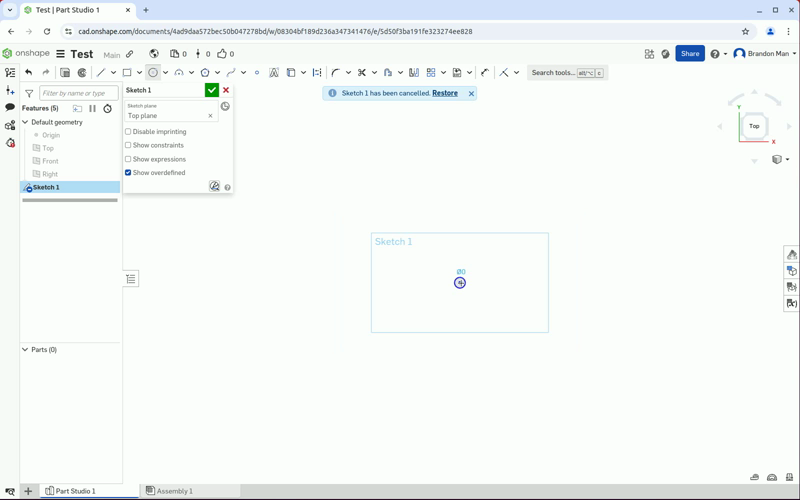
scroll(-6)
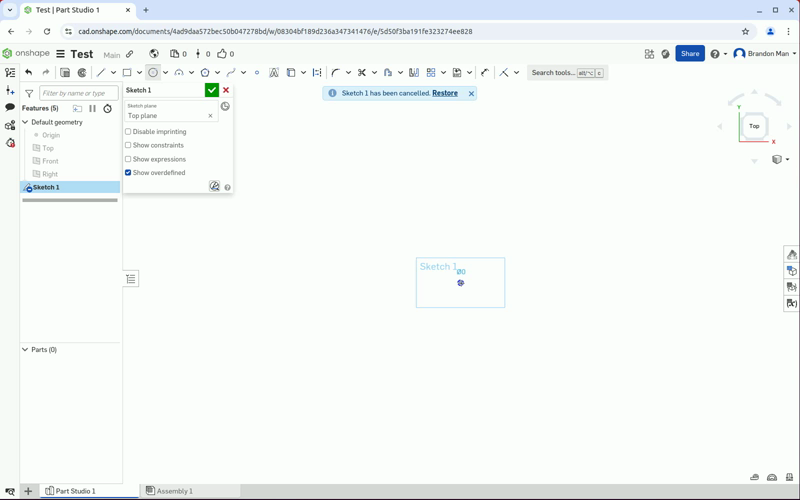
key_up(shift)
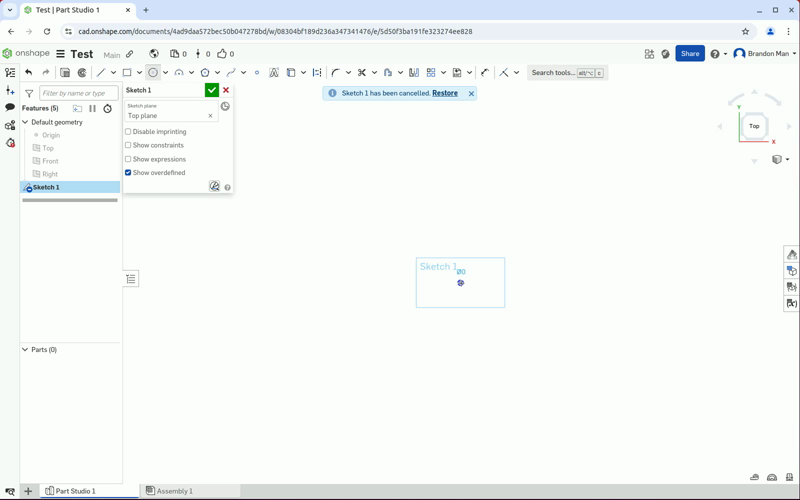
mouse_move(462, 282)
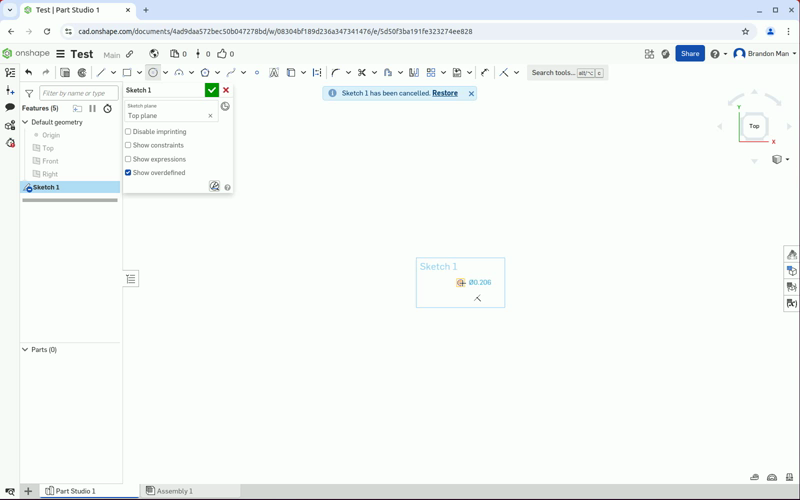
scroll(6)
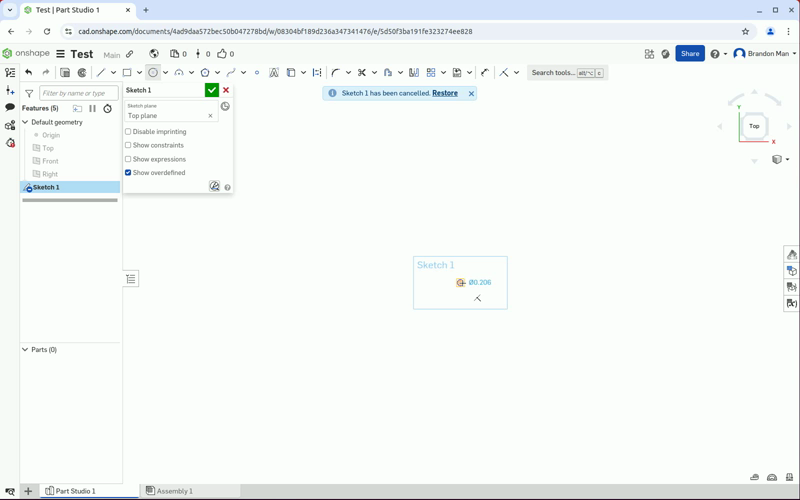
scroll(6)
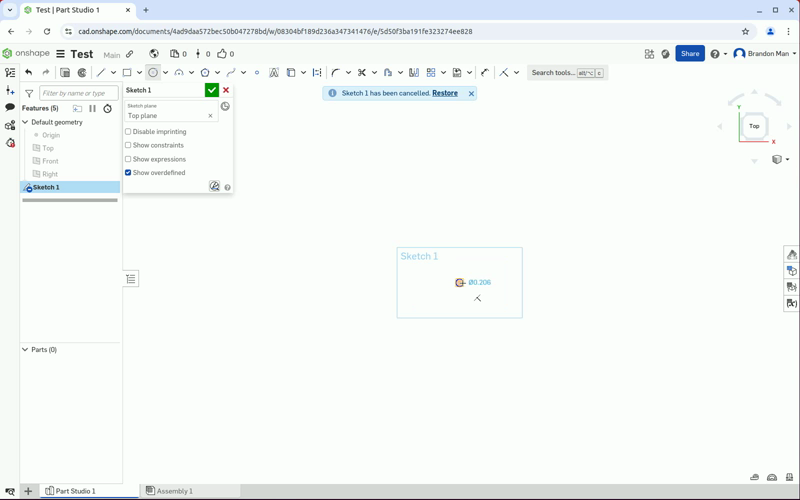
scroll(6)
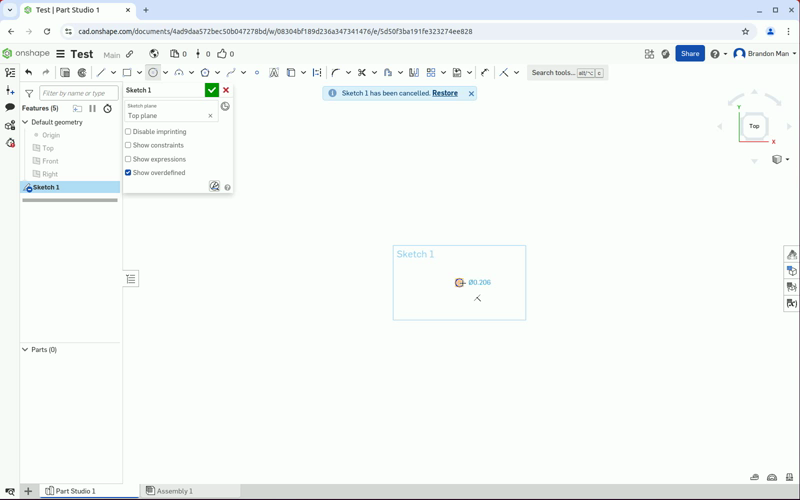
scroll(6)
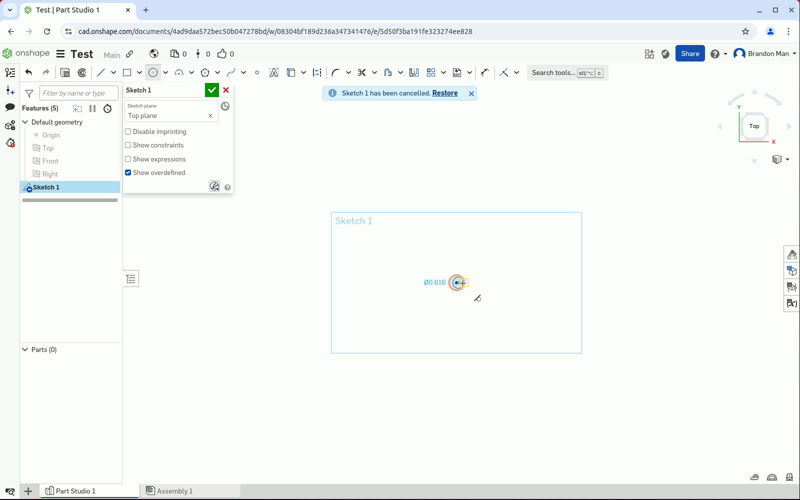
scroll(6)
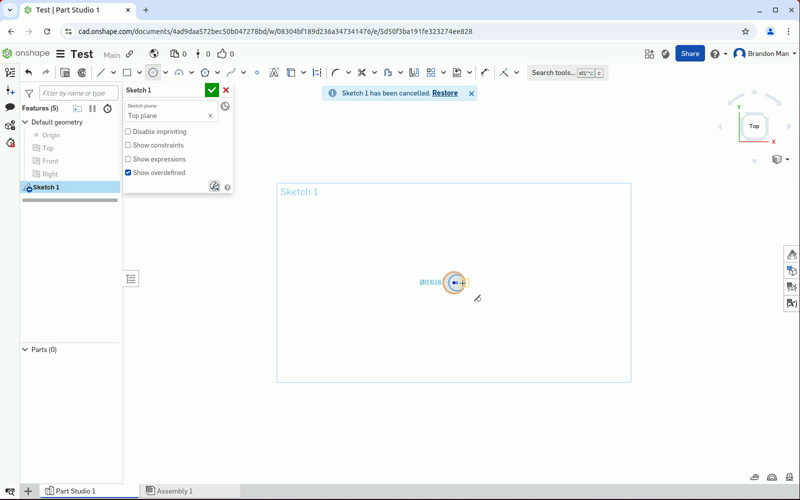
scroll(6)
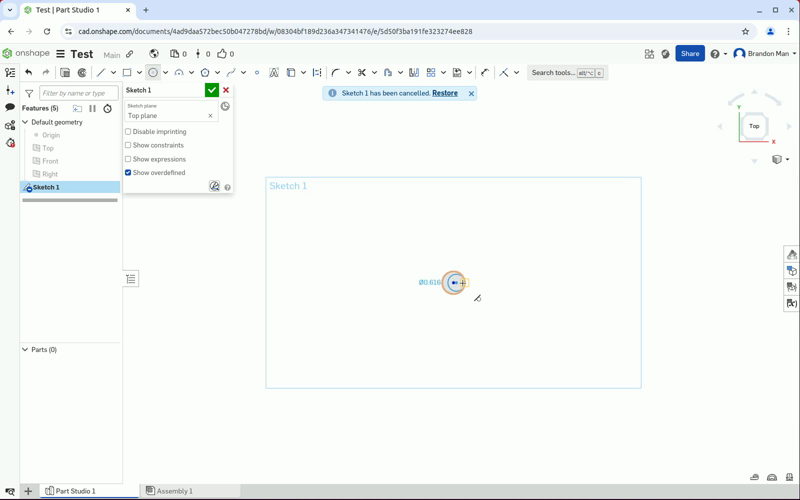
scroll(6)
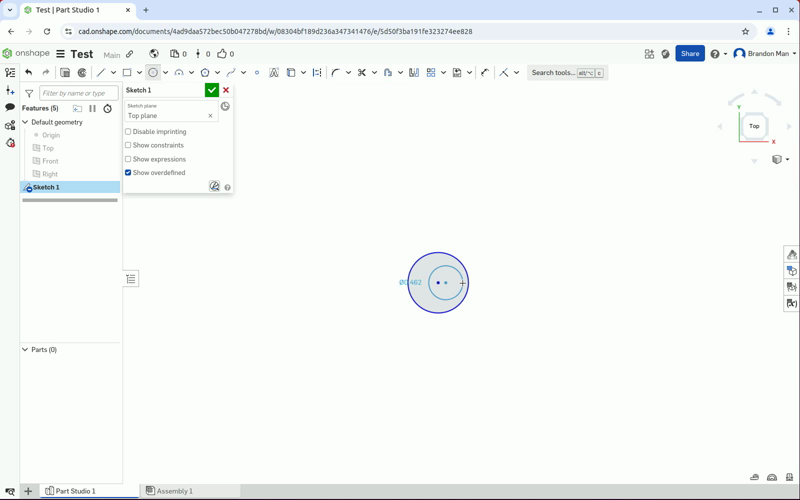
click(462, 282)
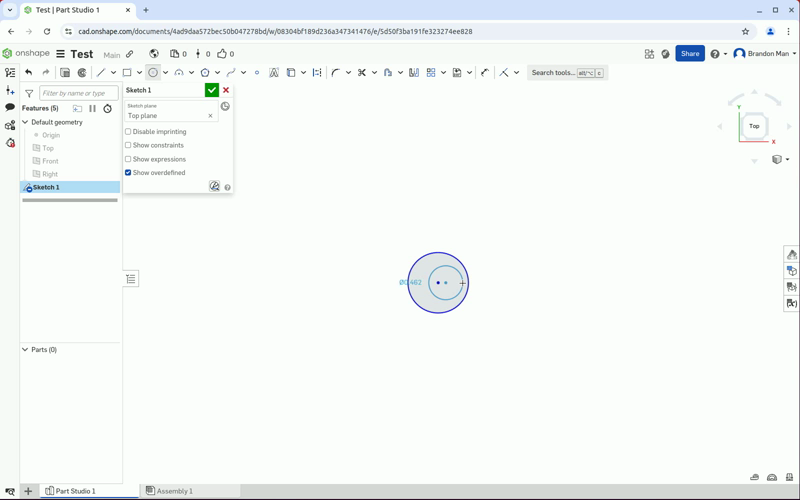
scroll(-6)
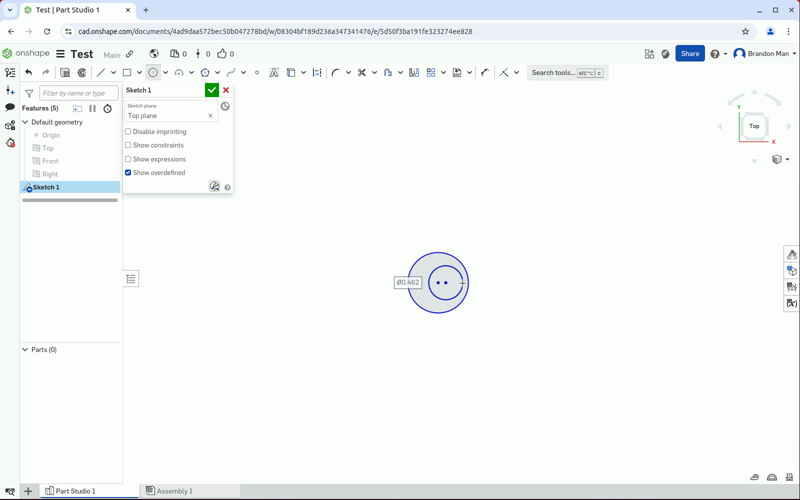
scroll(-6)
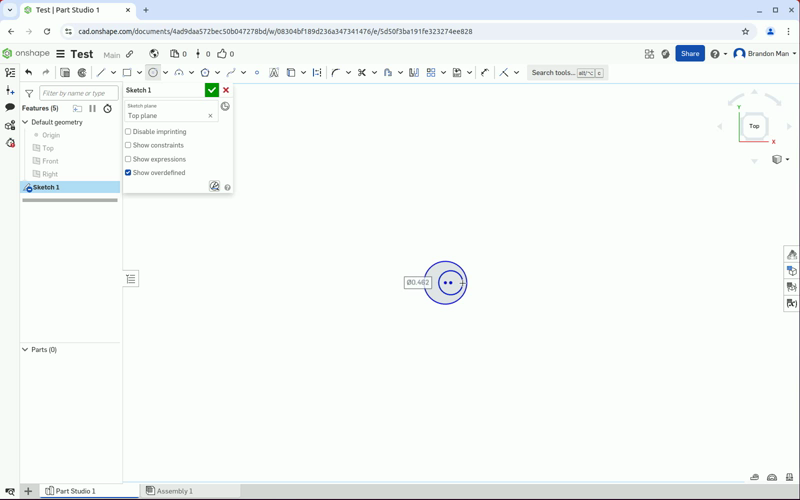
scroll(-6)
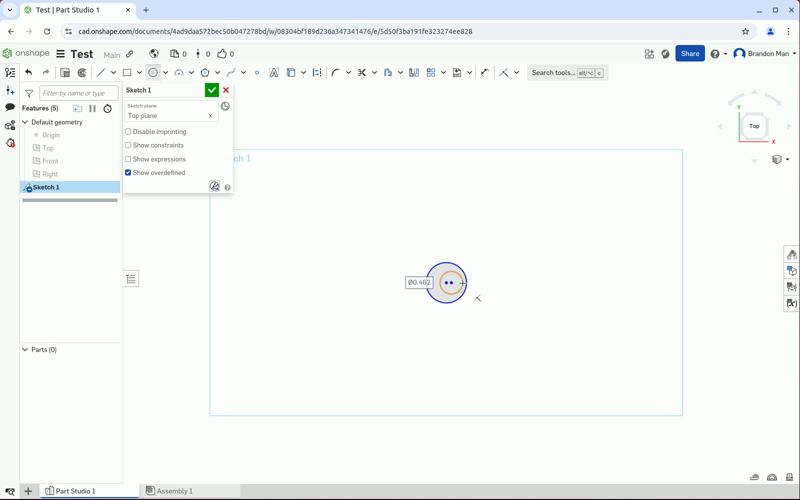
scroll(-6)
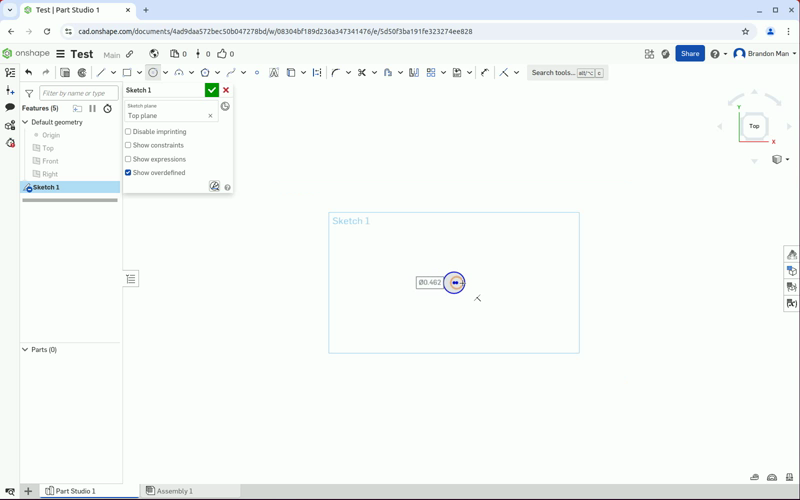
scroll(-6)
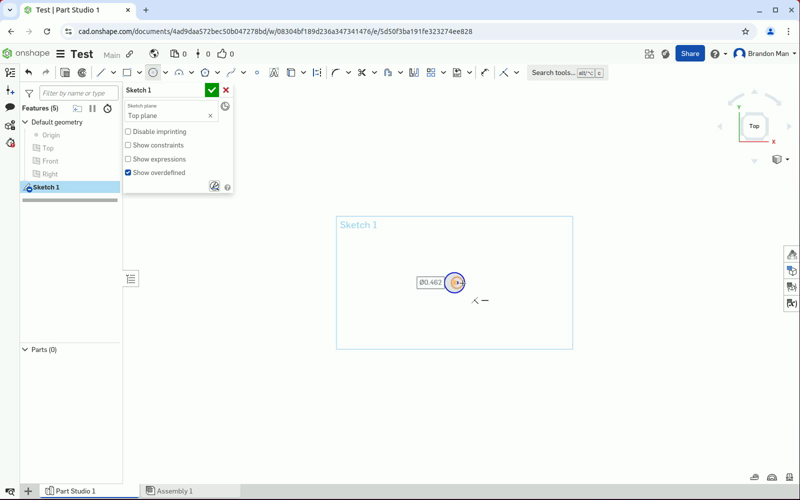
scroll(-6)
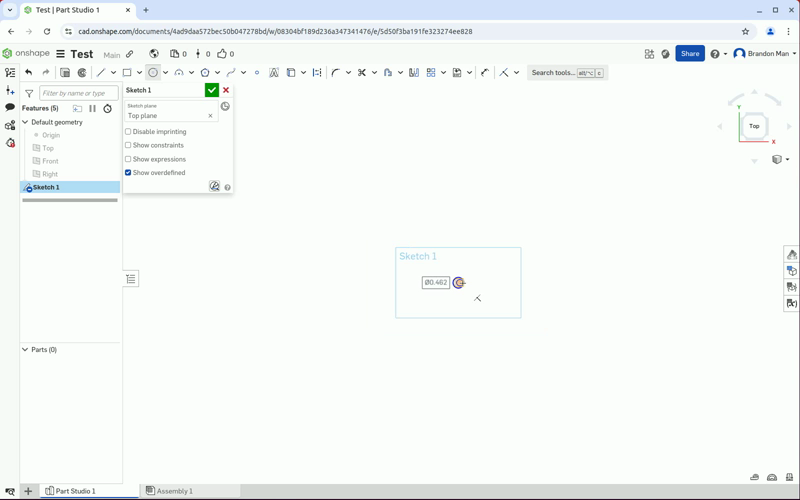
scroll(-6)
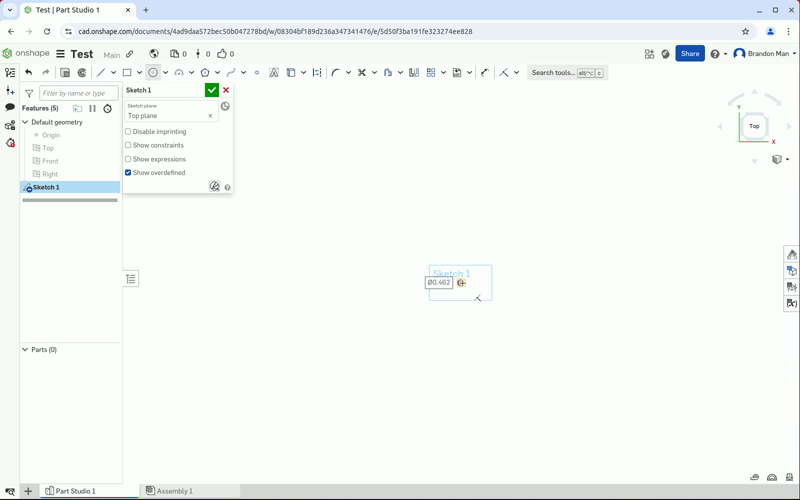
key(esc)
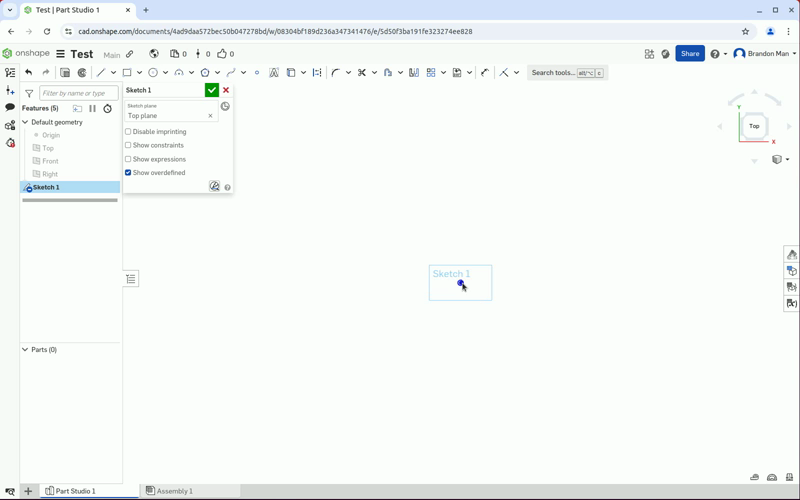
mouse_move(461, 281)
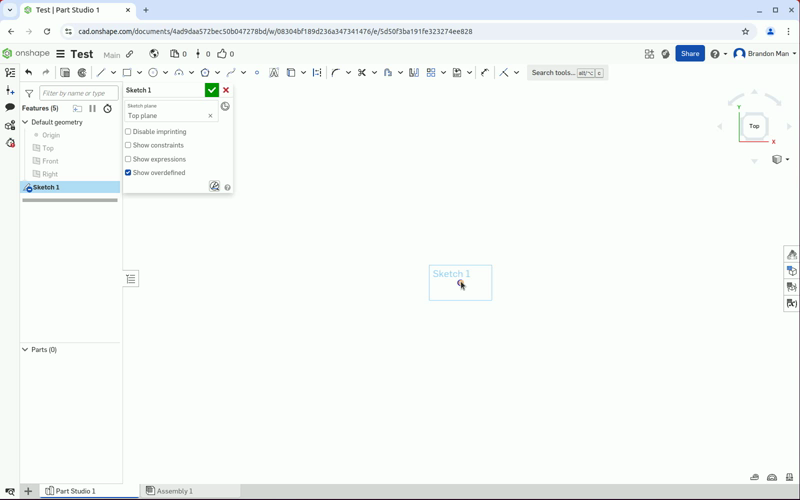
scroll(6)
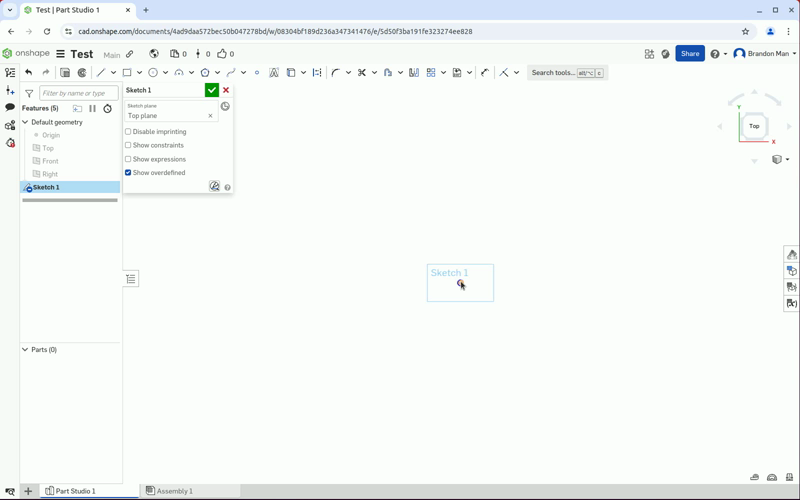
scroll(6)
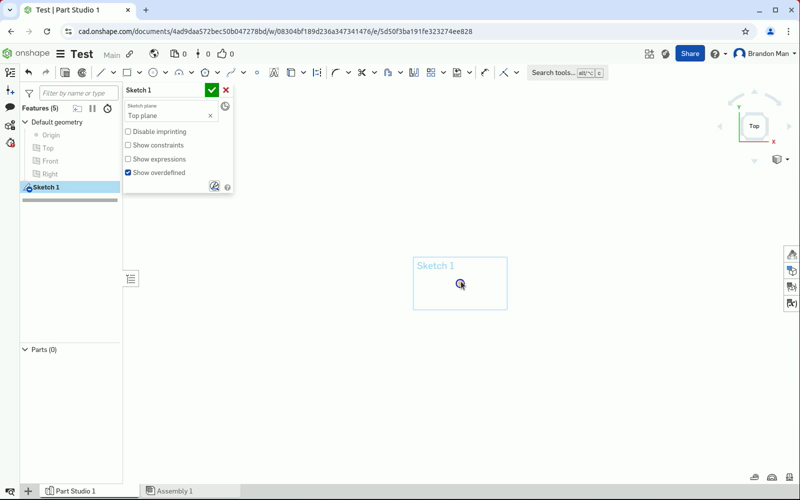
scroll(6)
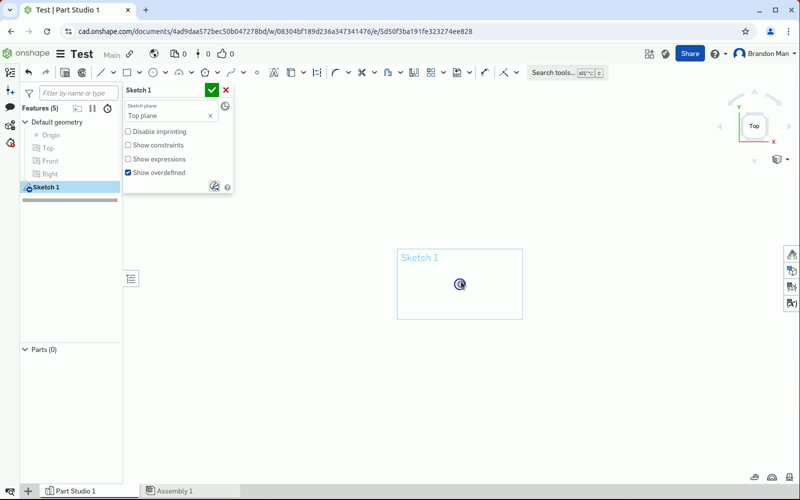
scroll(6)
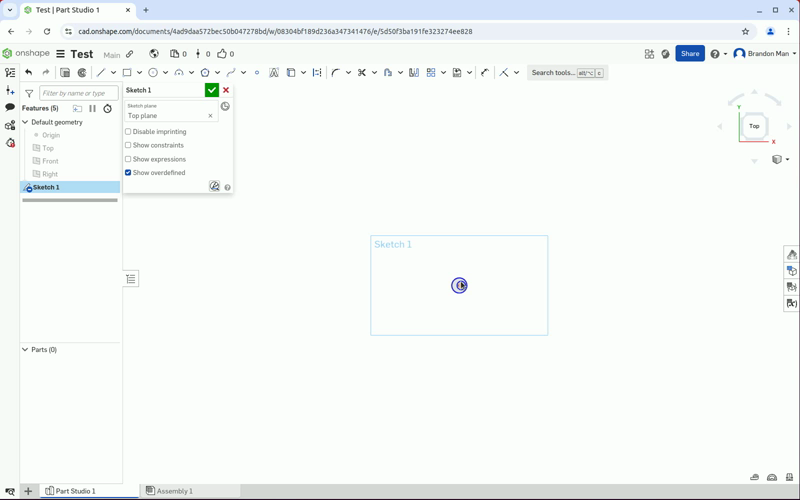
scroll(6)
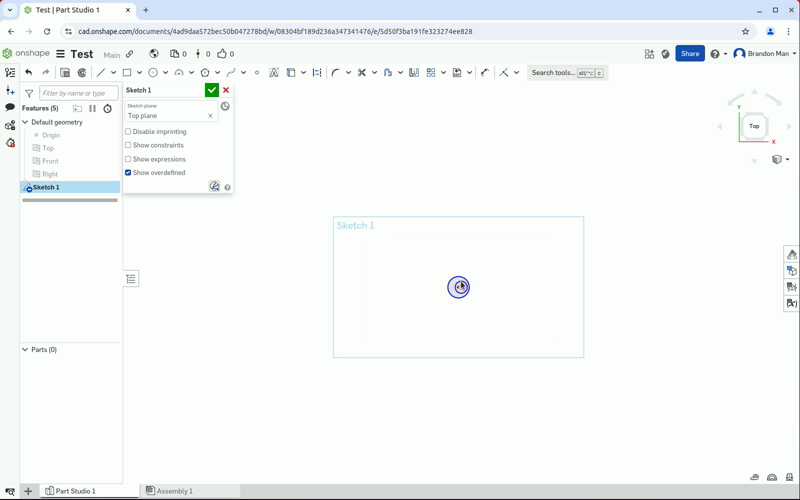
scroll(6)
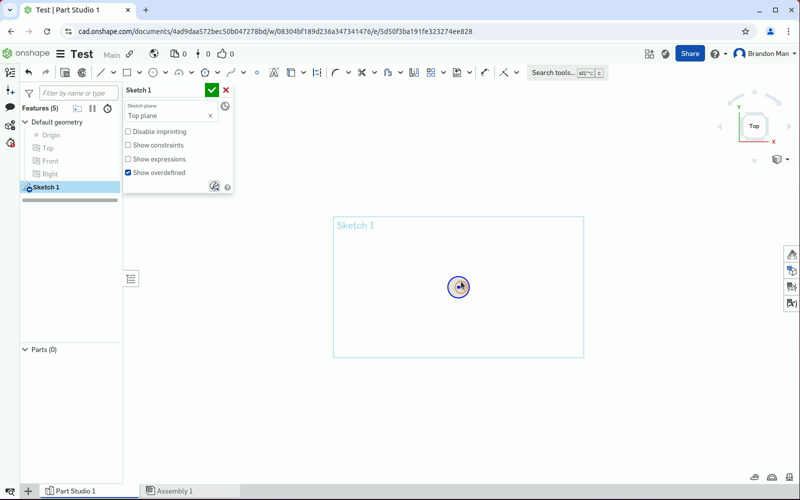
scroll(6)
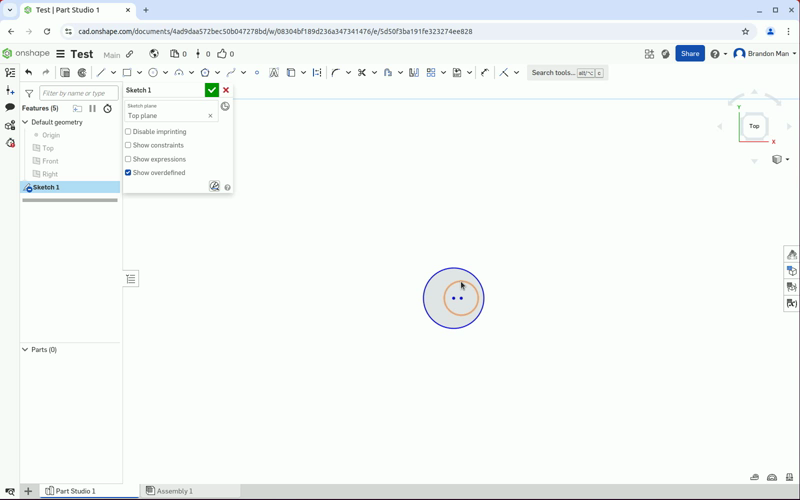
click(461, 281)
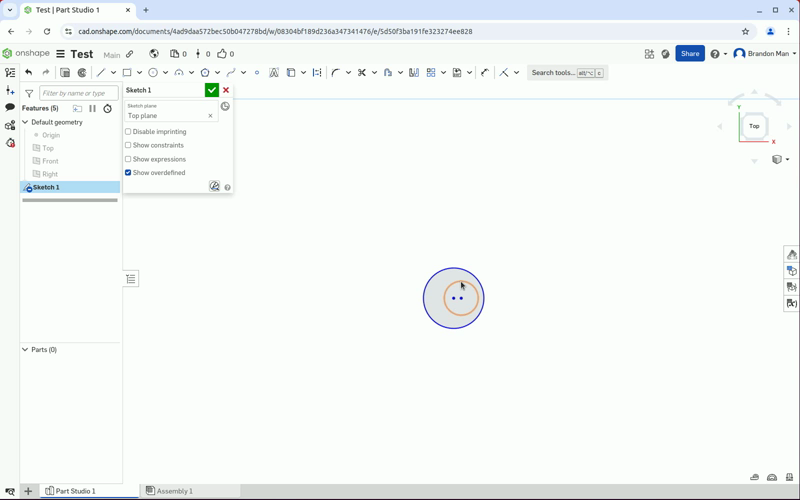
scroll(-6)
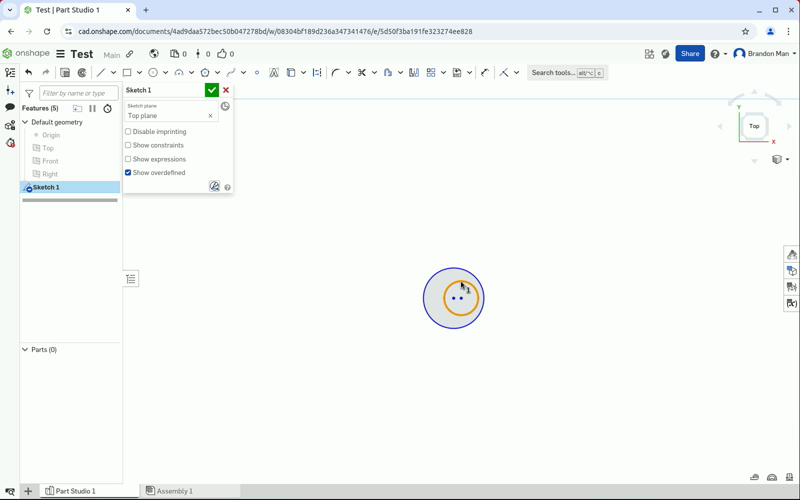
scroll(-6)
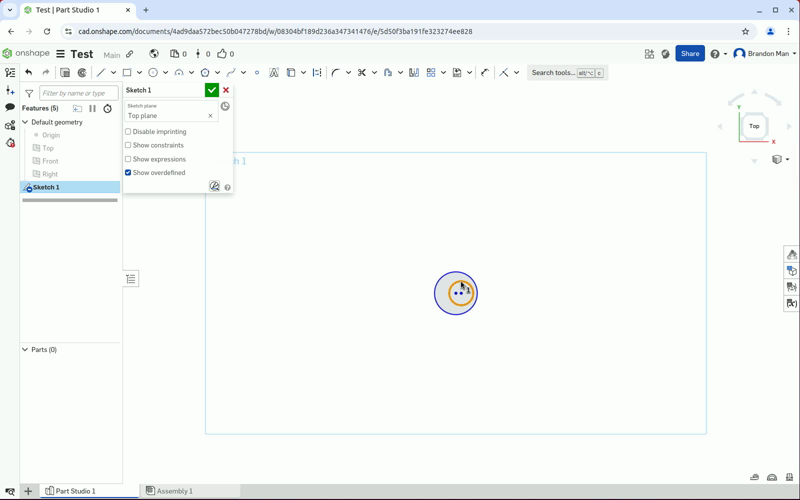
scroll(-6)
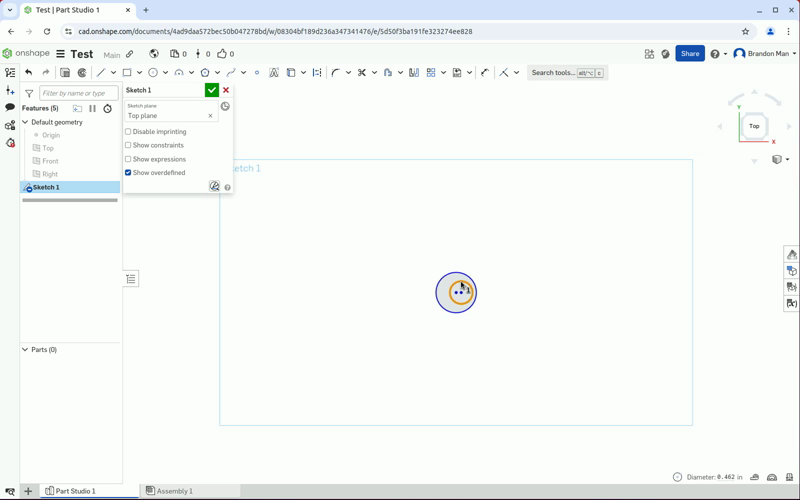
scroll(-6)
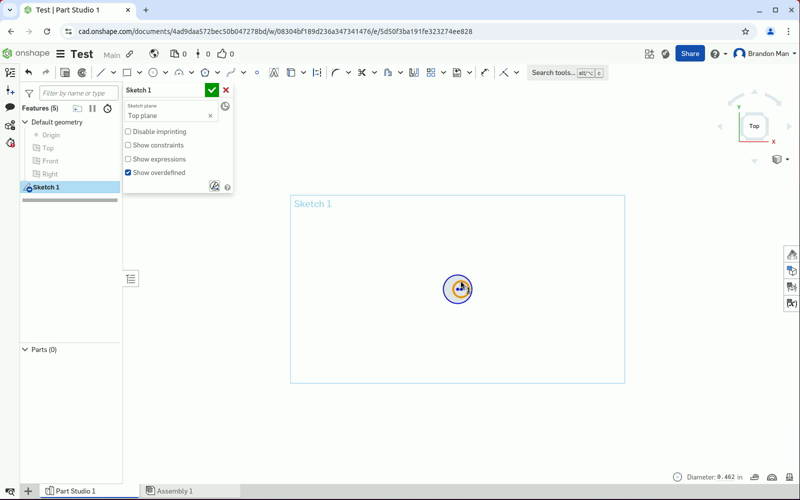
scroll(-6)
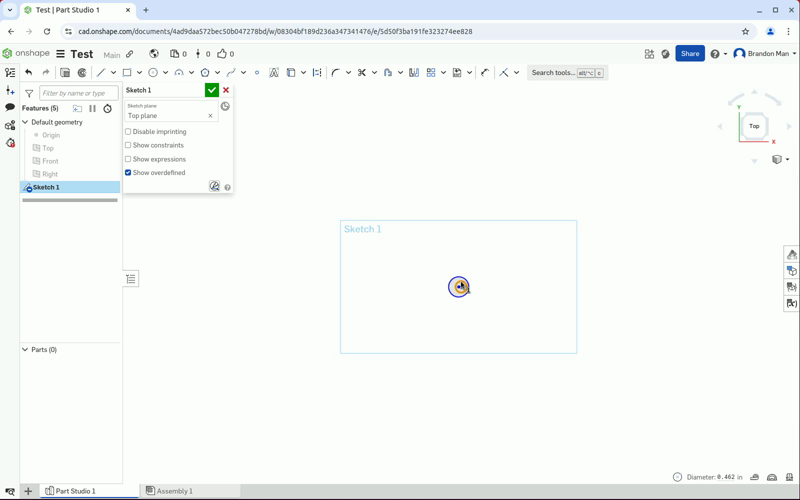
scroll(-6)
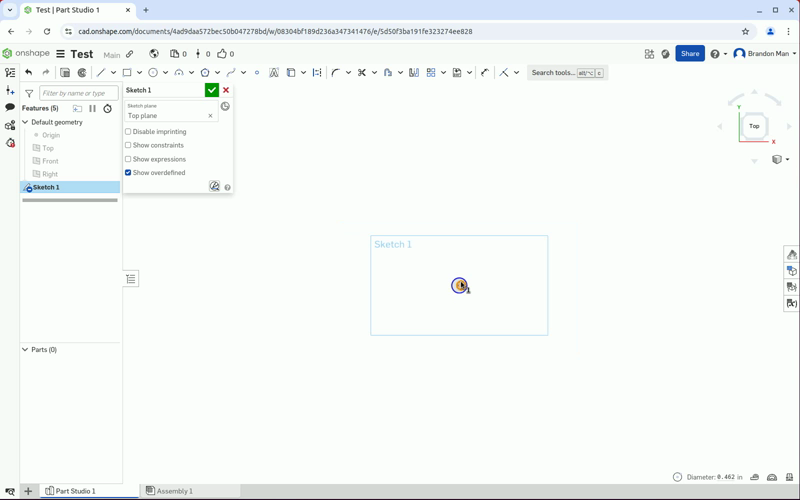
scroll(-6)
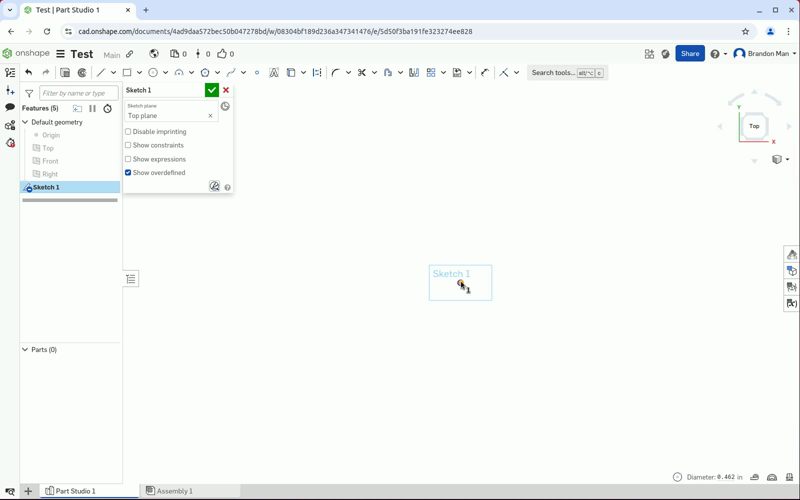
mouse_move(73, 352)
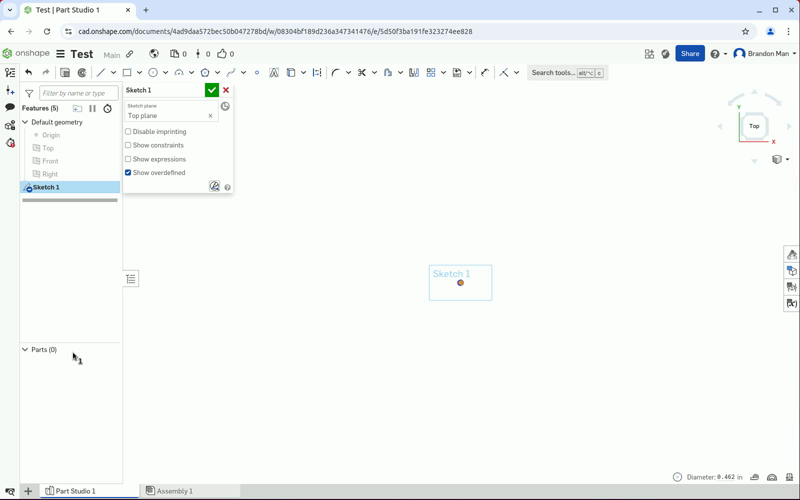
key(shift+y)
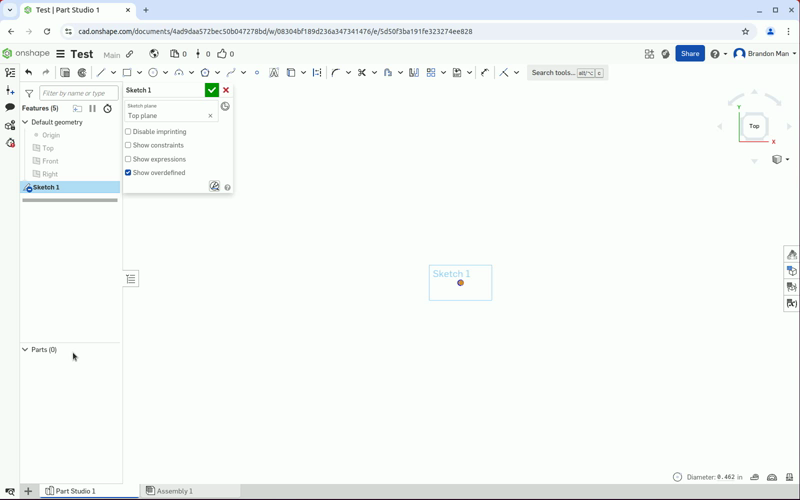
key(shift+e)
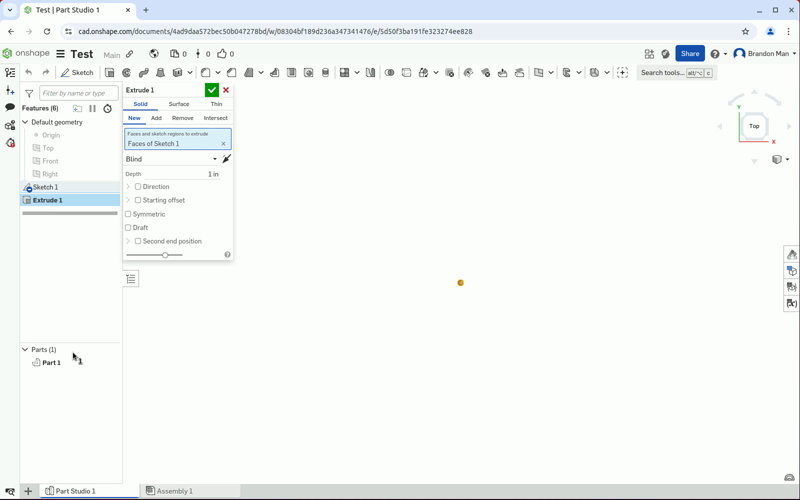
mouse_move(143, 106)
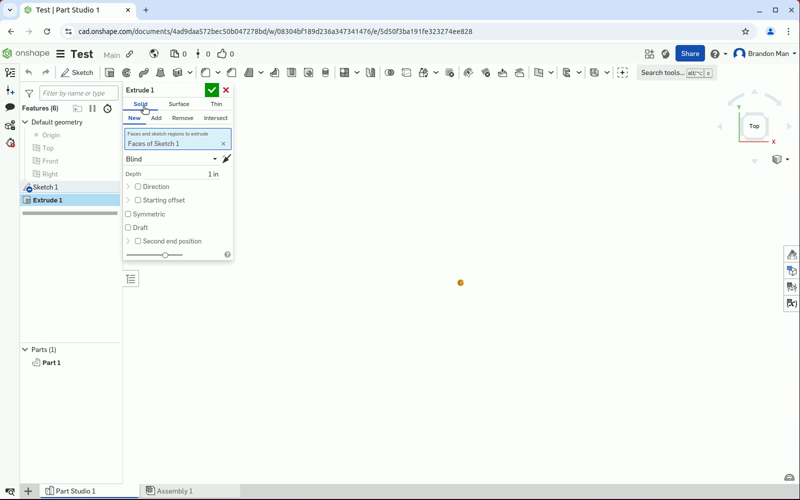
click(143, 106)
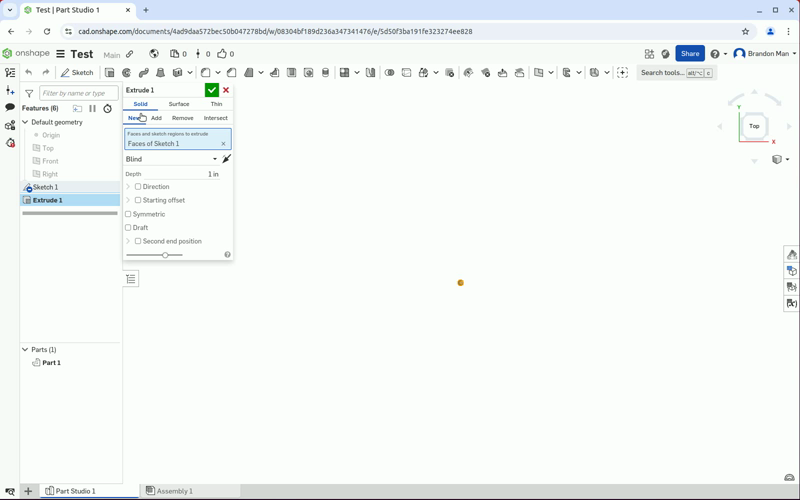
mouse_move(137, 120)
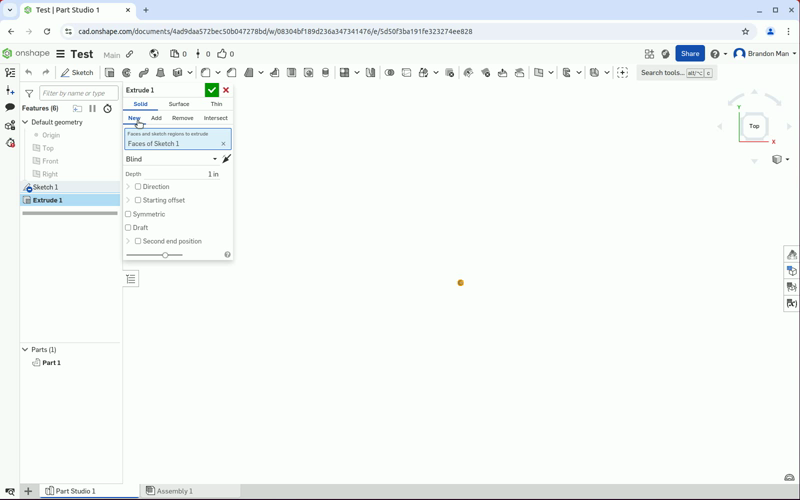
click(137, 120)
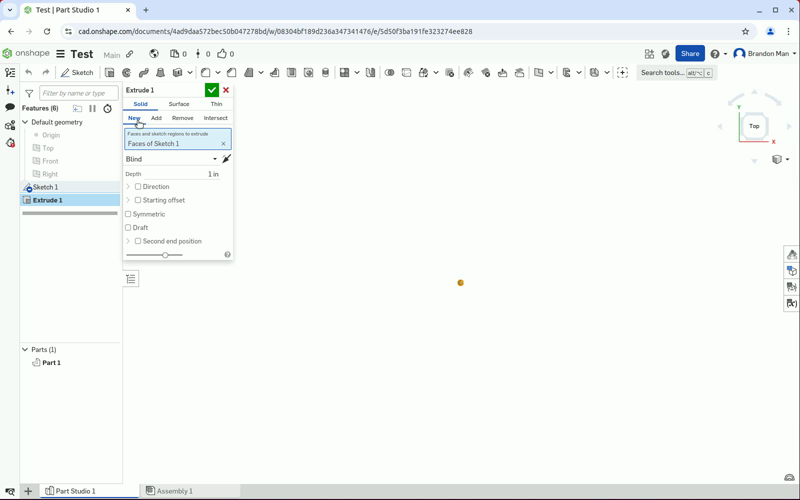
key(tab, 4)
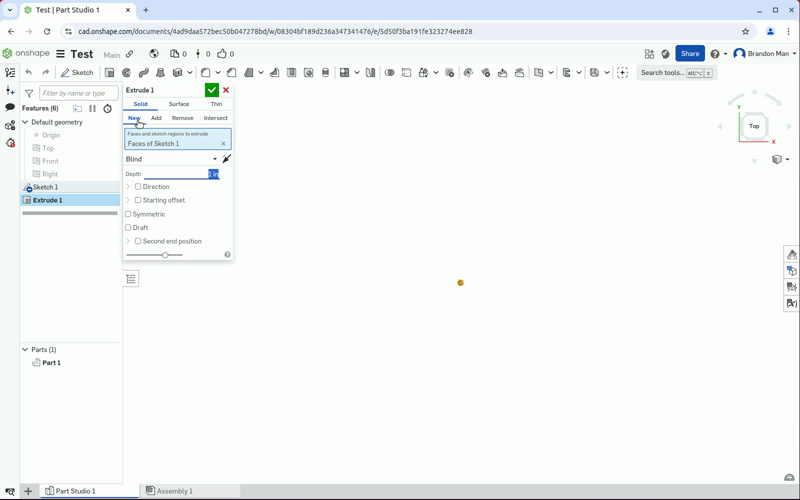
text(23.108)
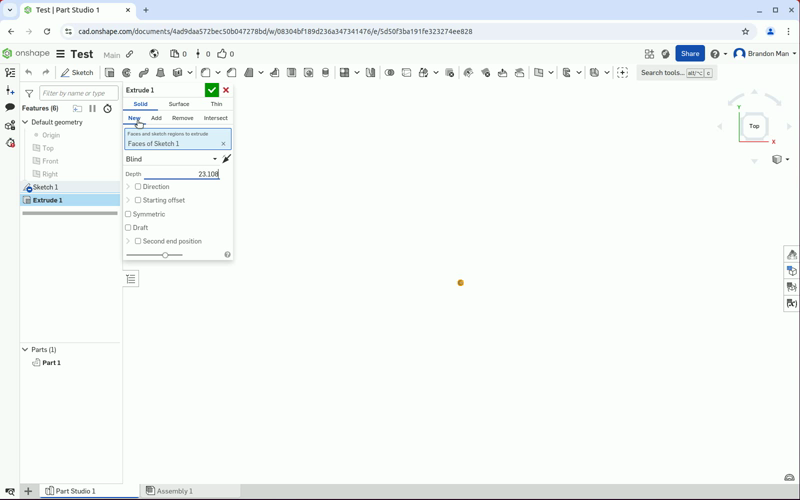
key(enter)
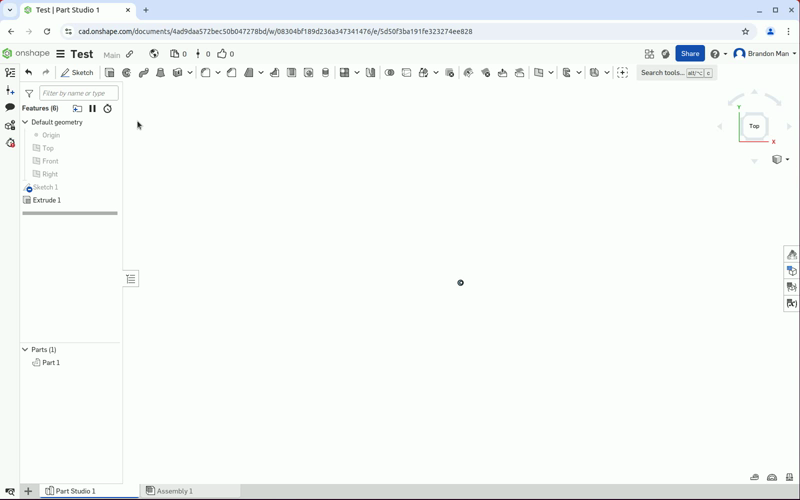
key(shift+h)
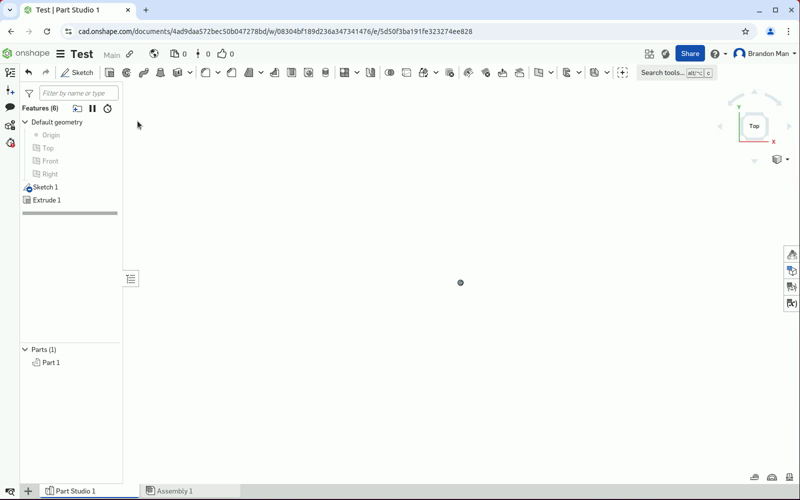
key(shift+h)
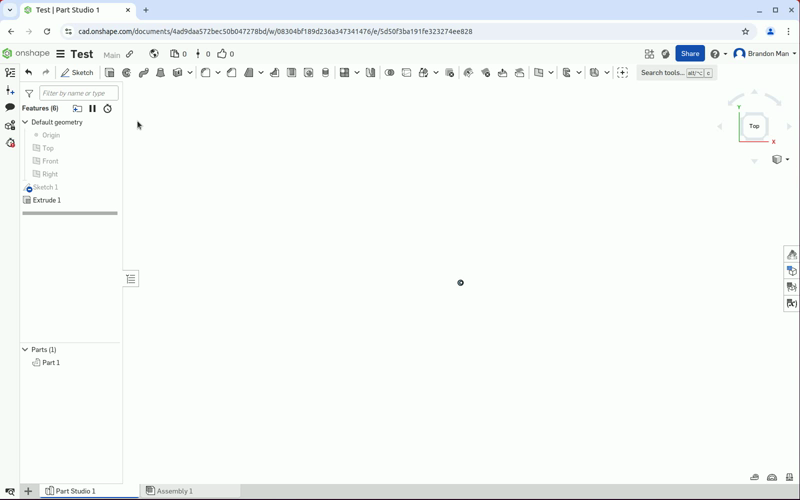
mouse_move(73, 189)
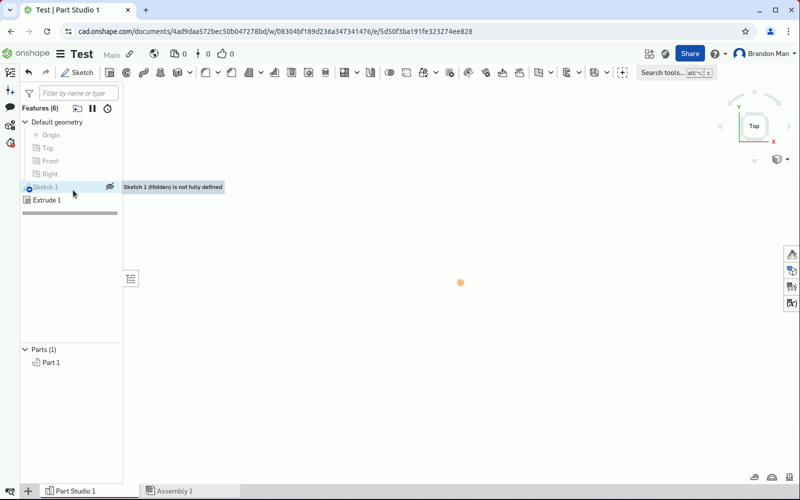
click(73, 189)
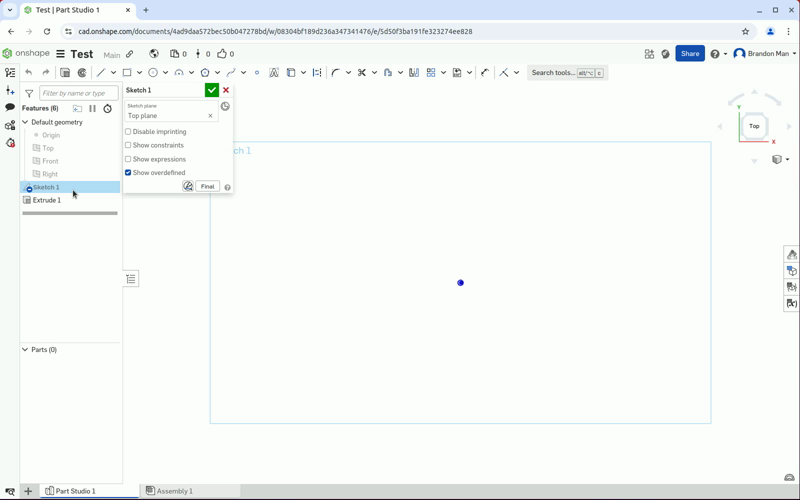
mouse_move(229, 92)
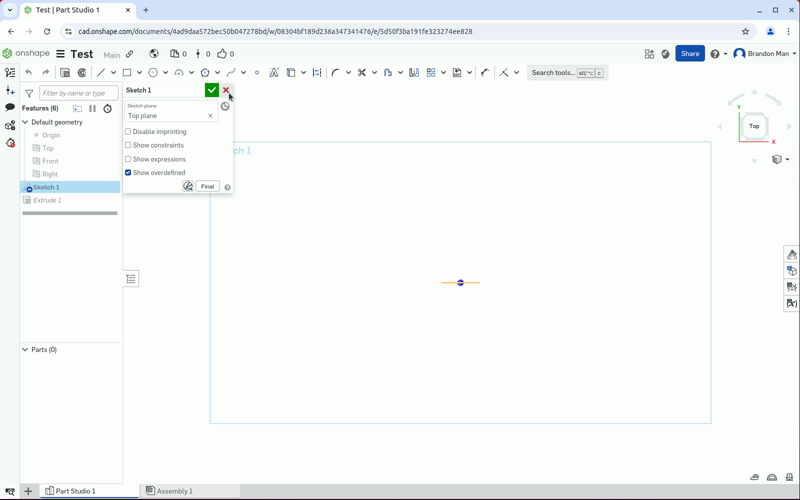
click(229, 92)
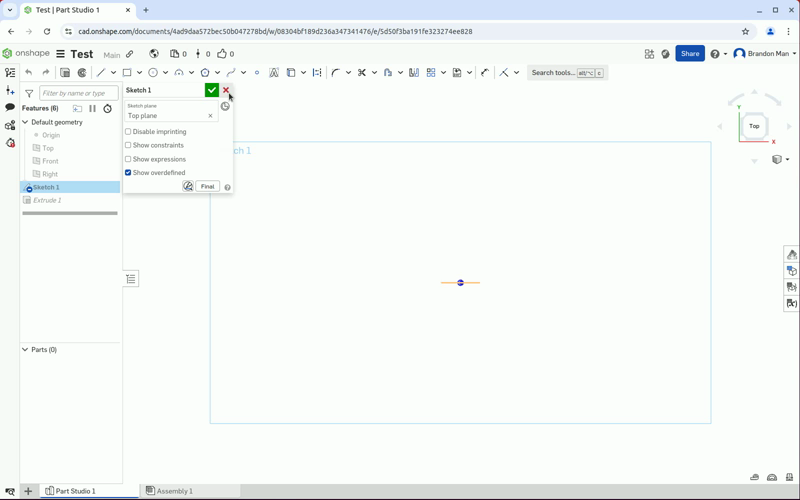
key(shift+s)
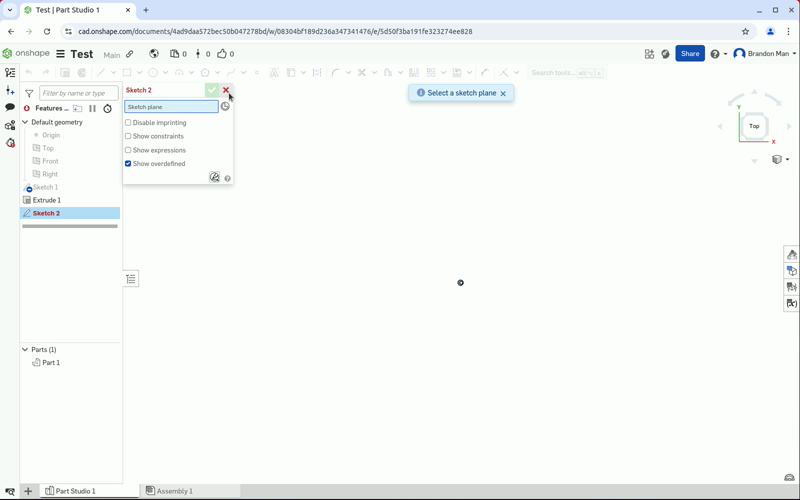
mouse_move(73, 150)
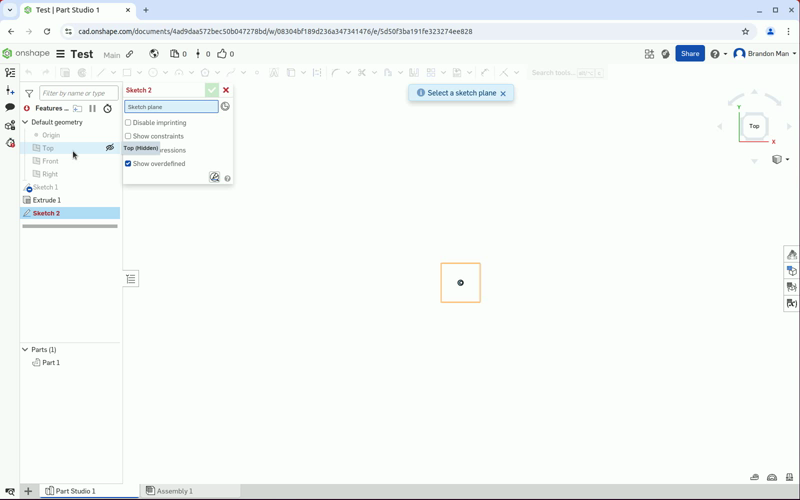
click(73, 150)
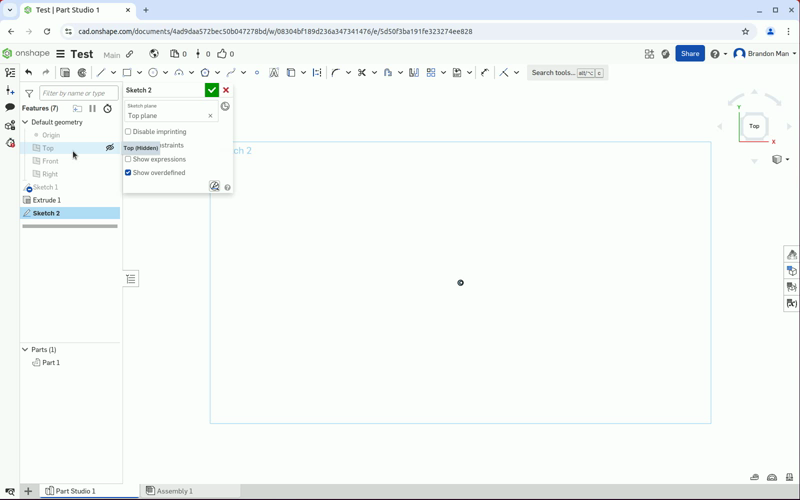
mouse_move(73, 352)
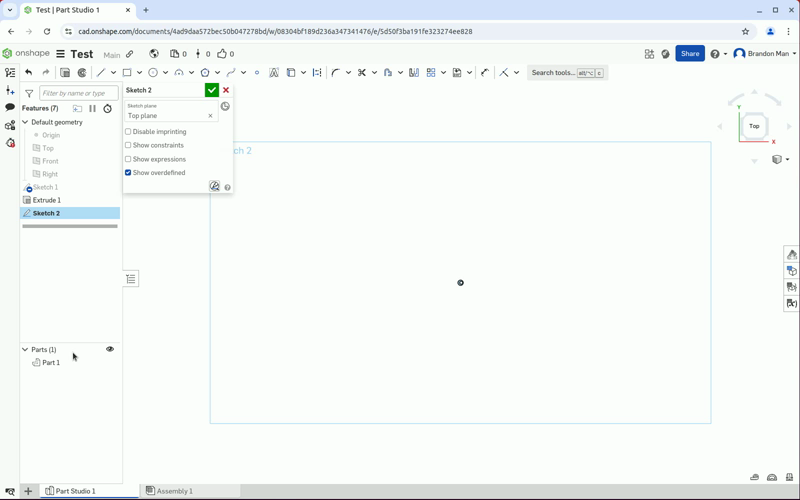
key(y)
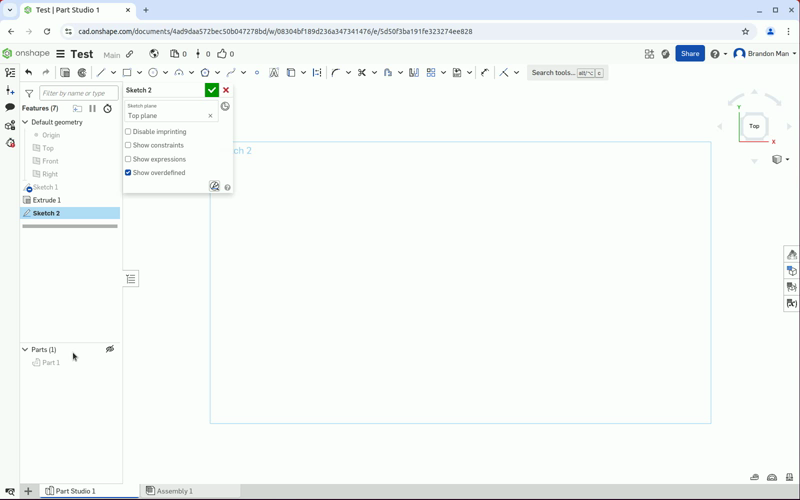
key(c)
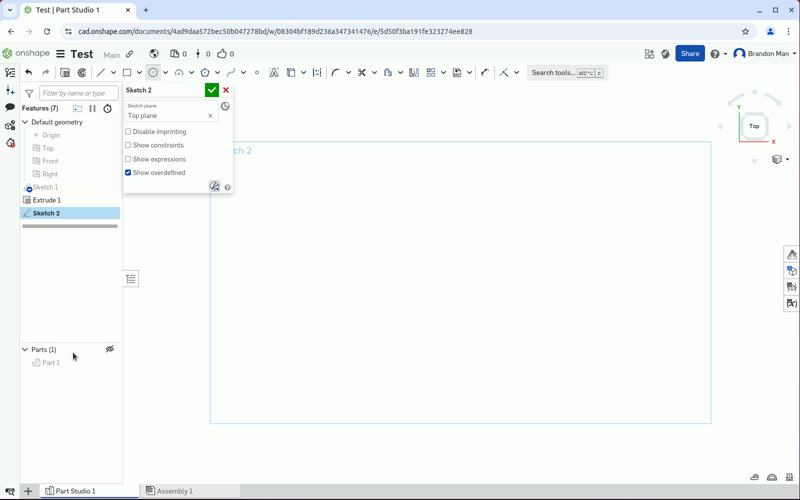
key_down(shift)
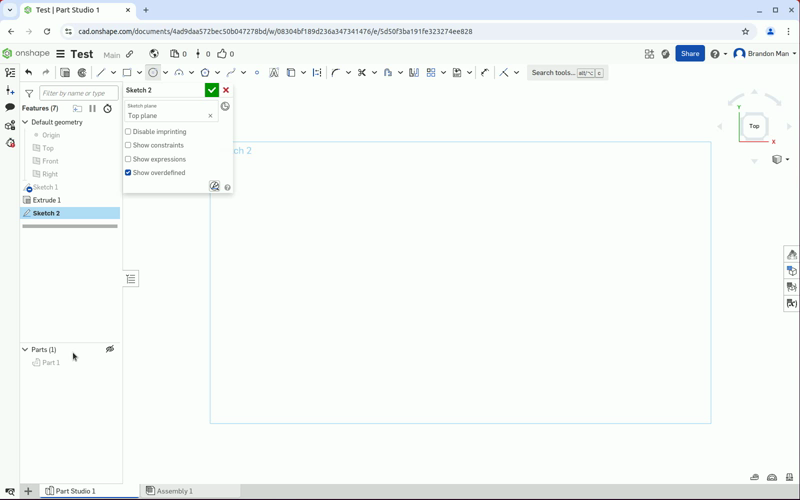
mouse_move(461, 278)
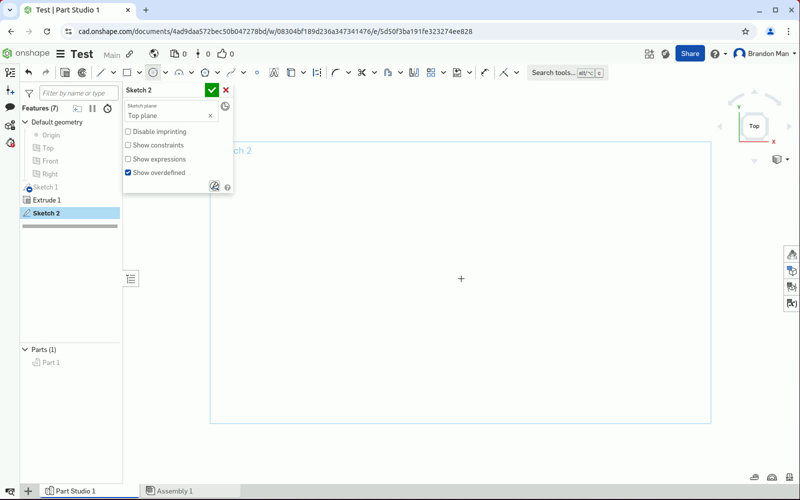
click(461, 278)
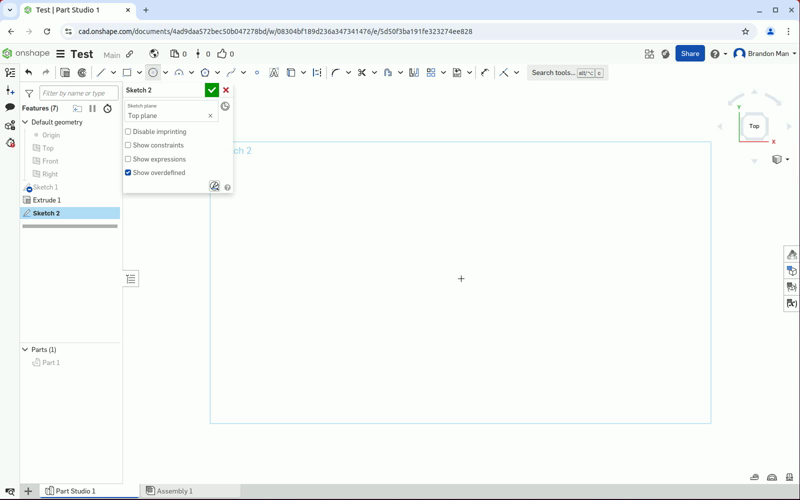
key_up(shift)
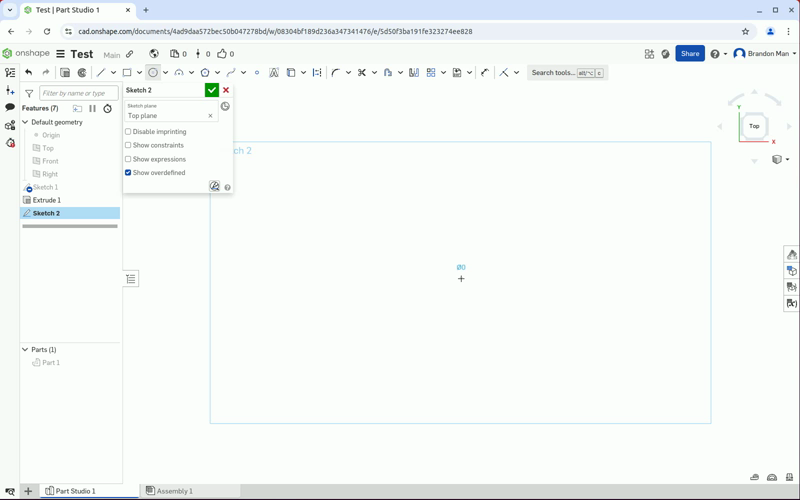
mouse_move(463, 278)
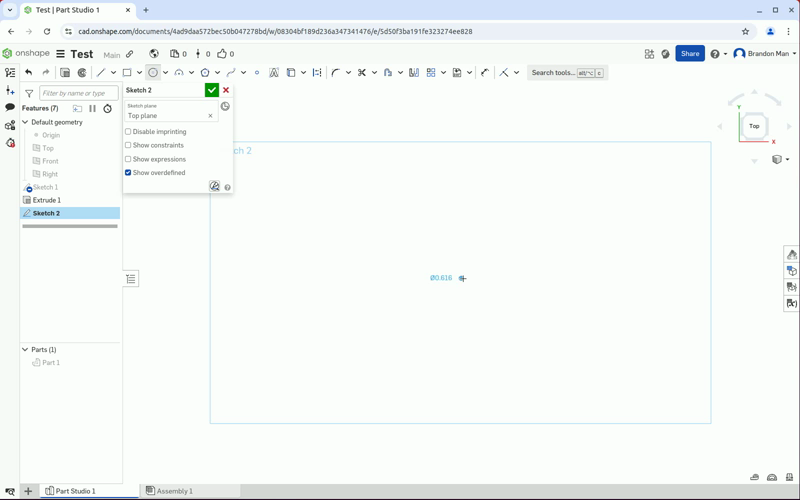
scroll(6)
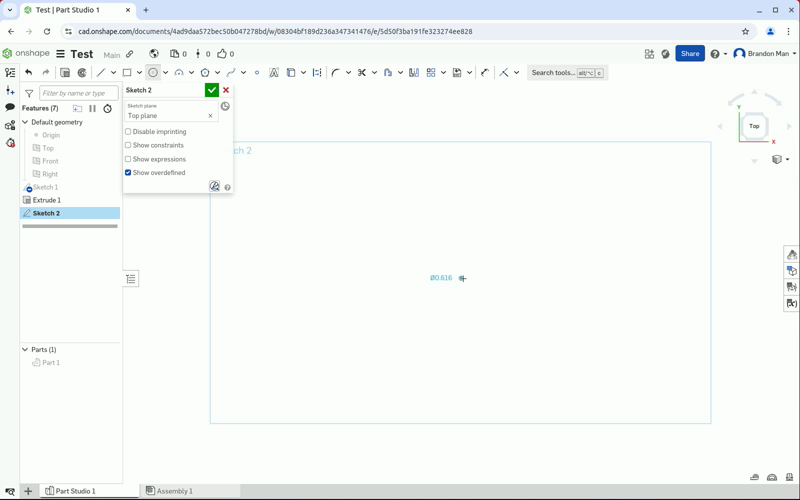
scroll(6)
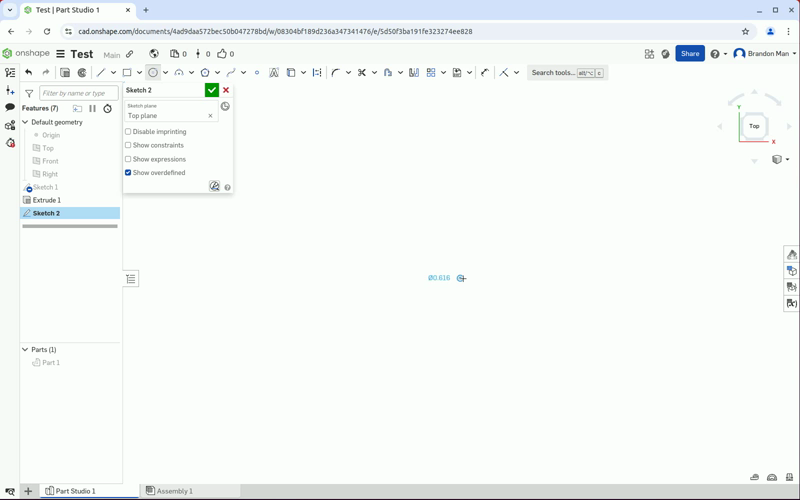
scroll(6)
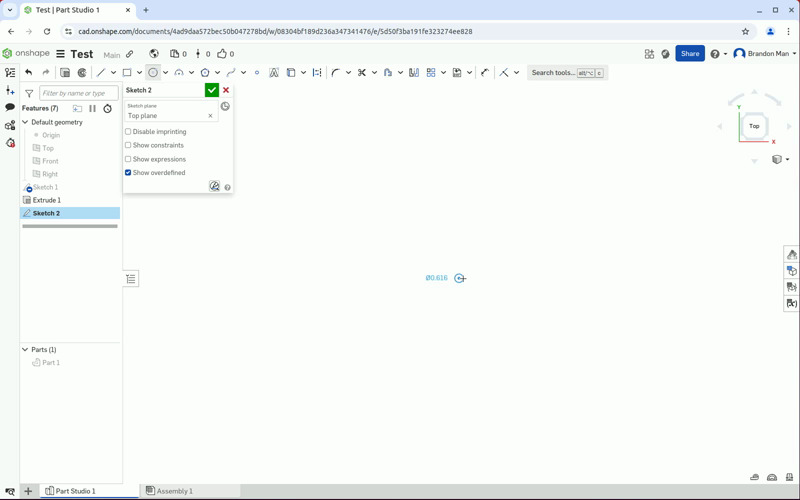
scroll(6)
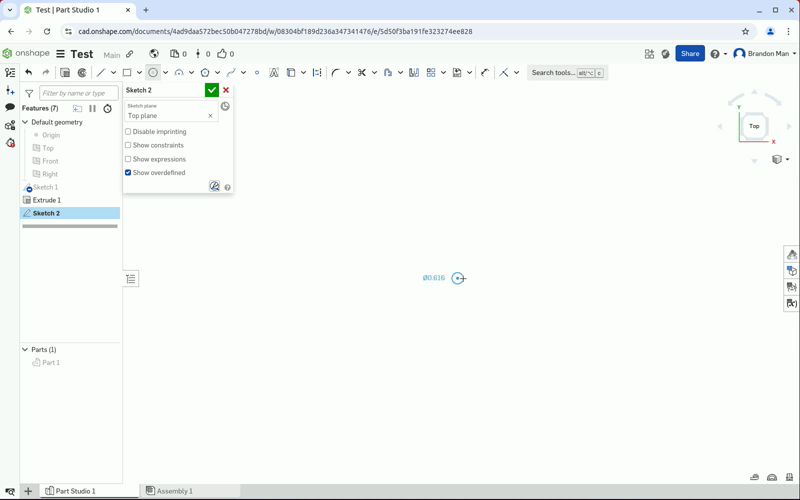
scroll(6)
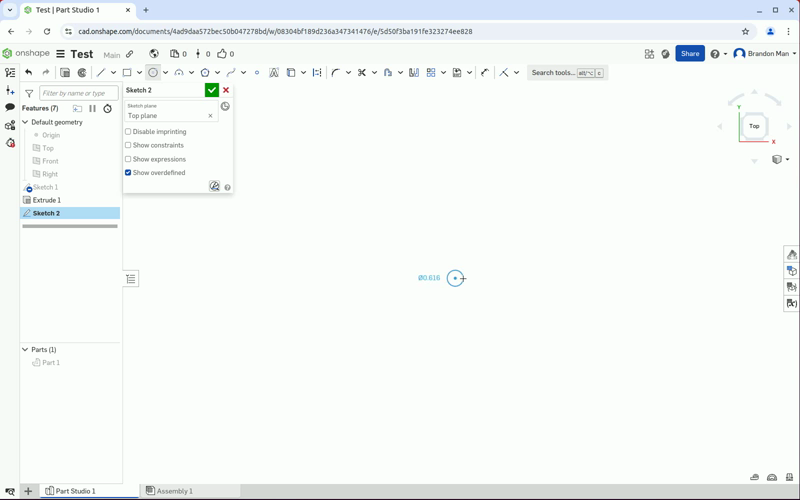
scroll(6)
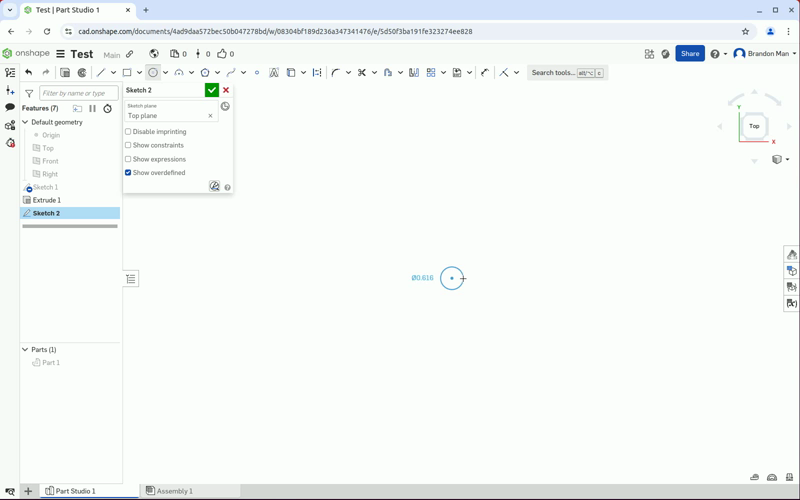
scroll(6)
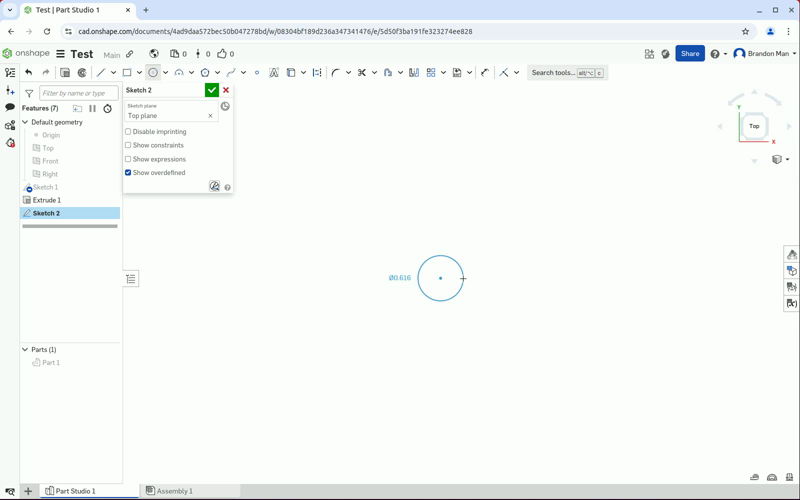
click(463, 278)
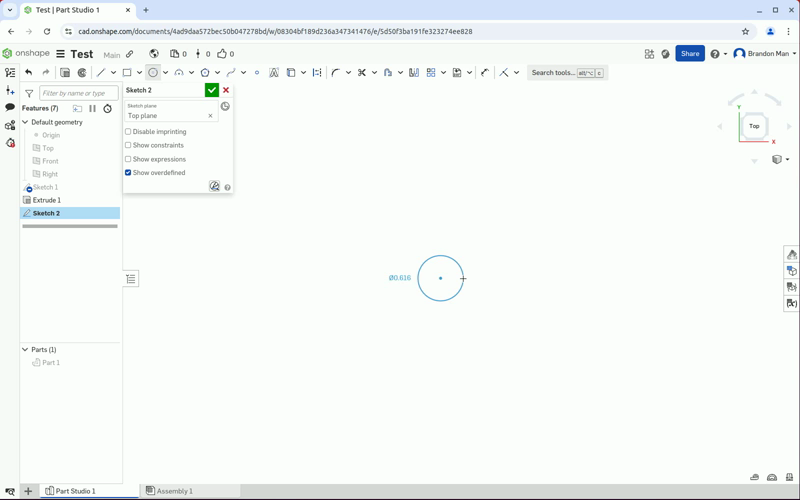
scroll(-6)
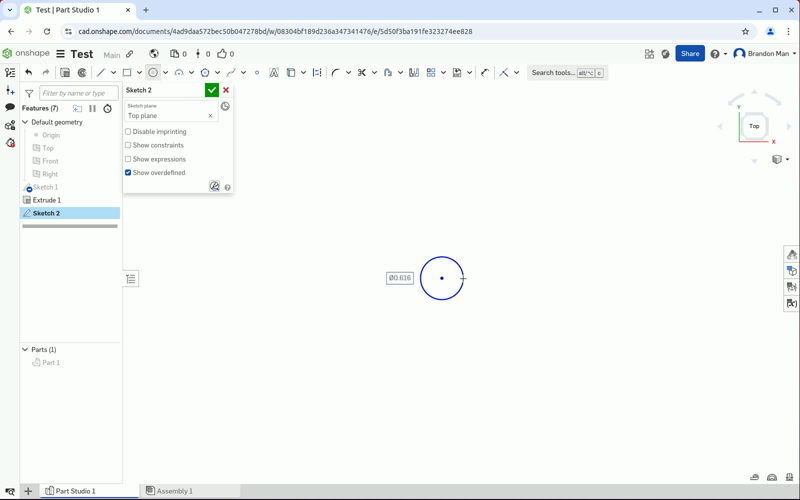
scroll(-6)
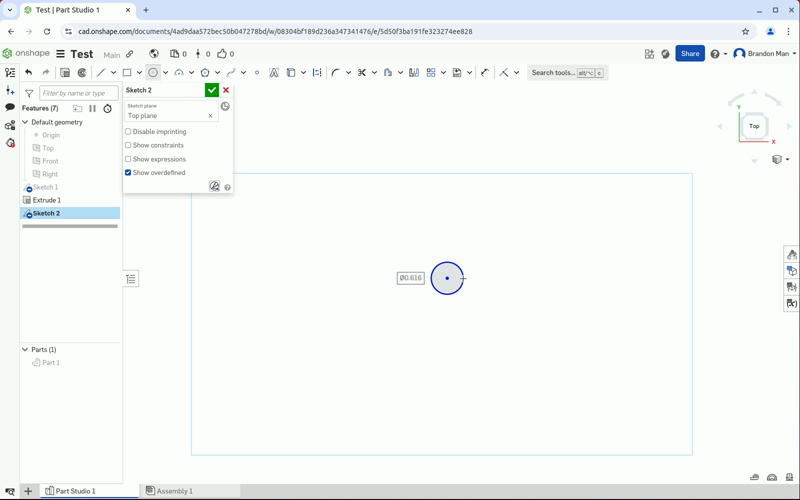
scroll(-6)
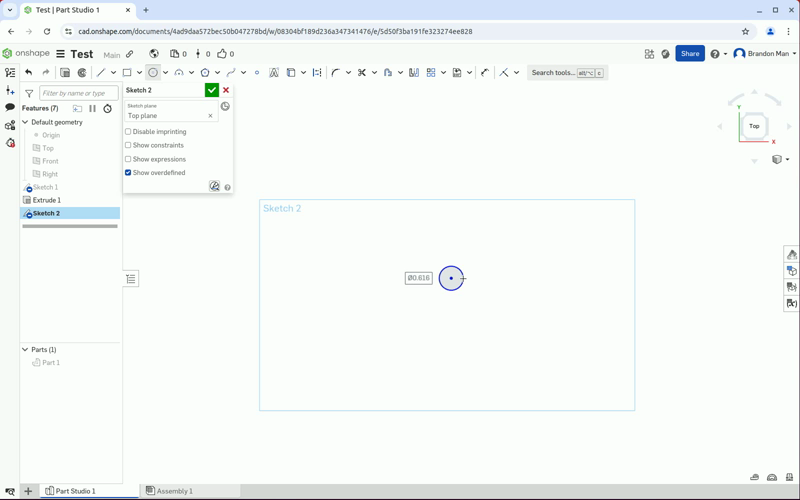
scroll(-6)
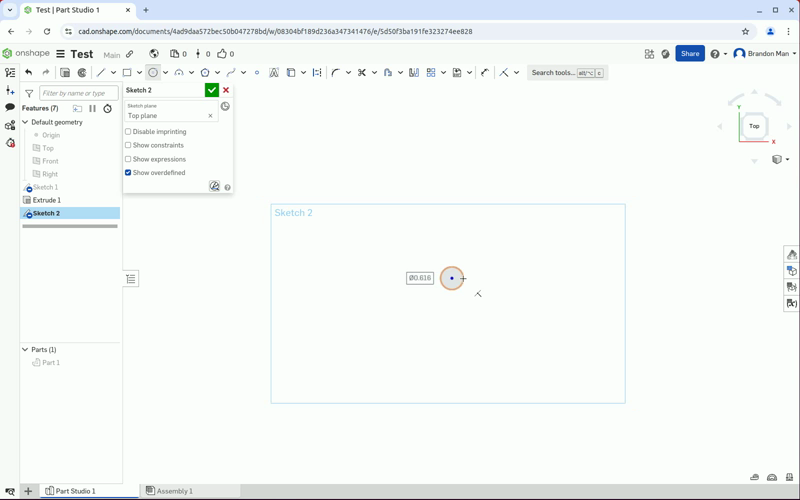
scroll(-6)
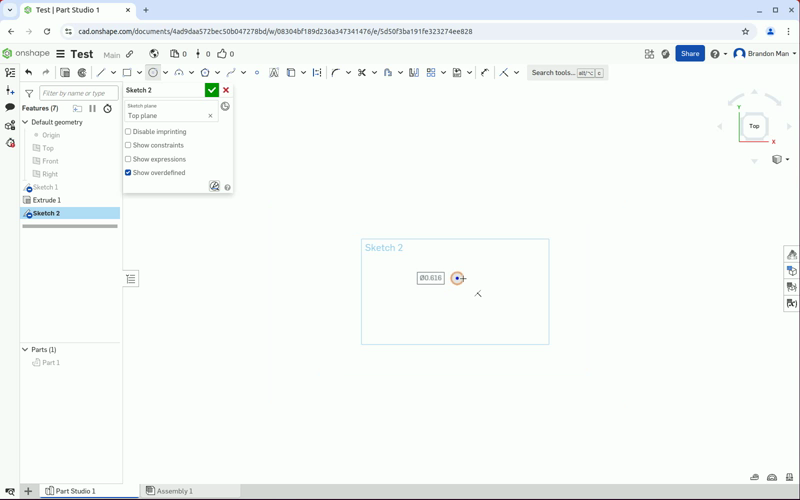
scroll(-6)
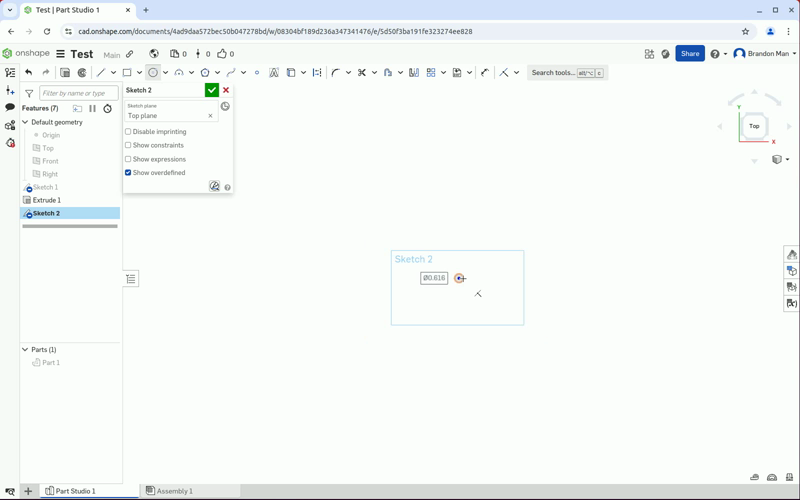
scroll(-6)
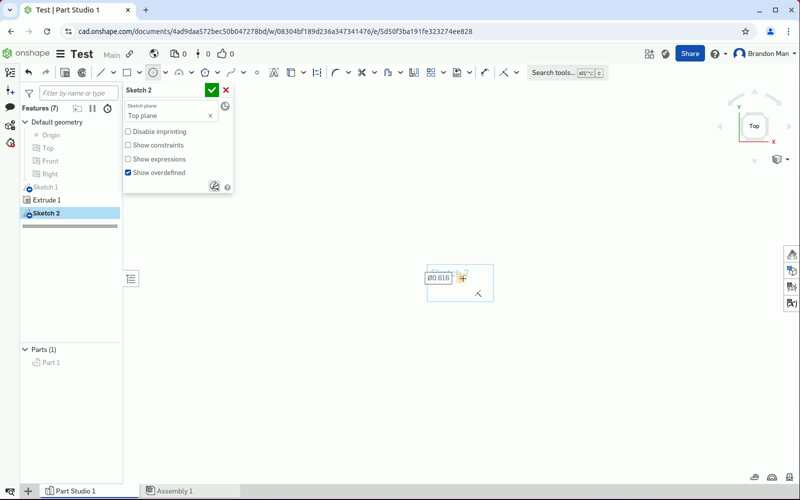
key(esc)
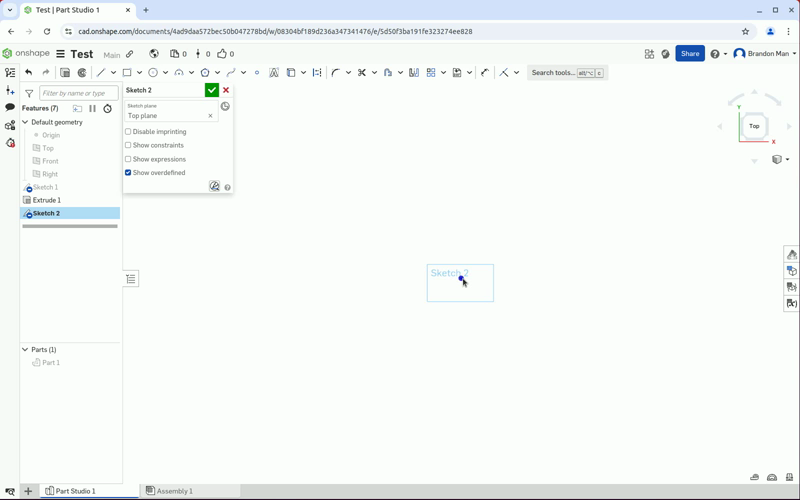
mouse_move(460, 277)
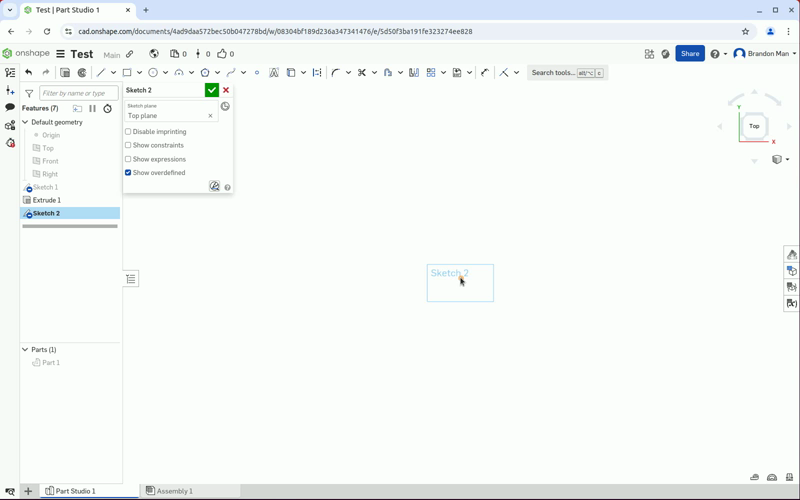
scroll(6)
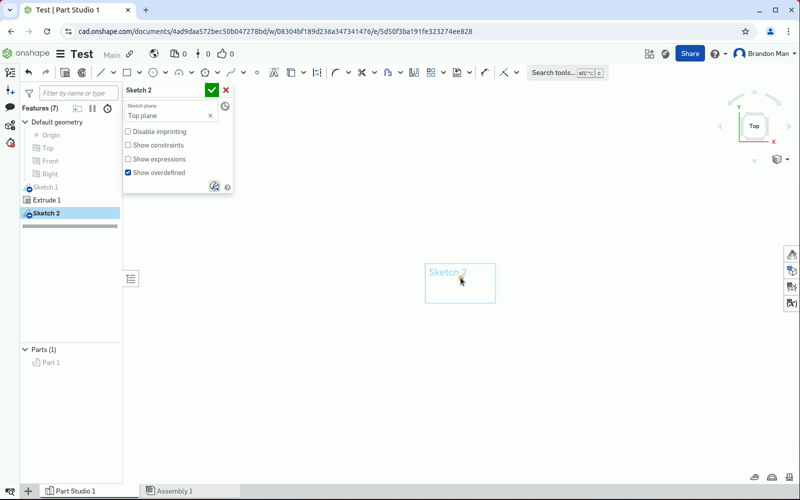
scroll(6)
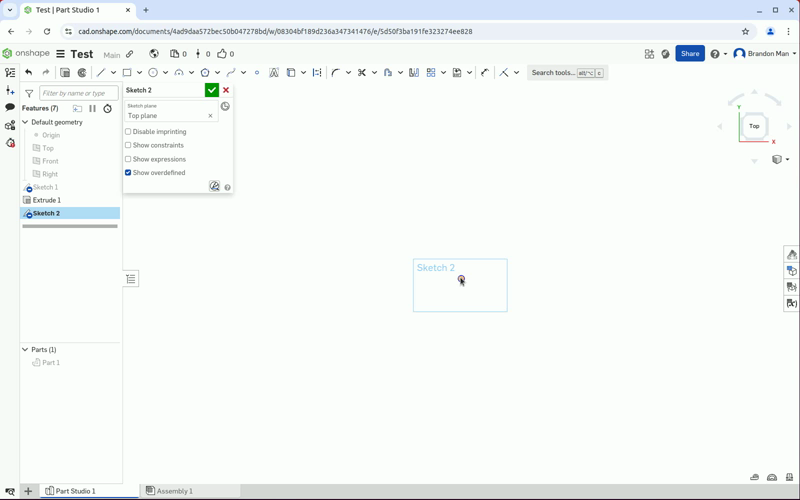
scroll(6)
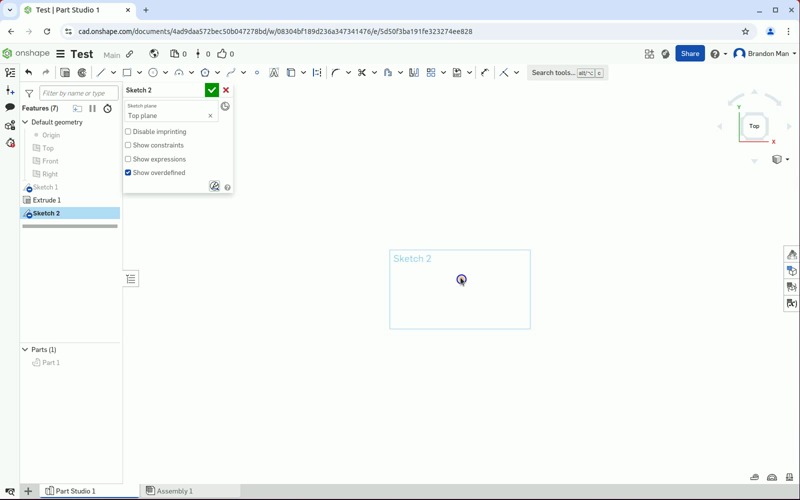
scroll(6)
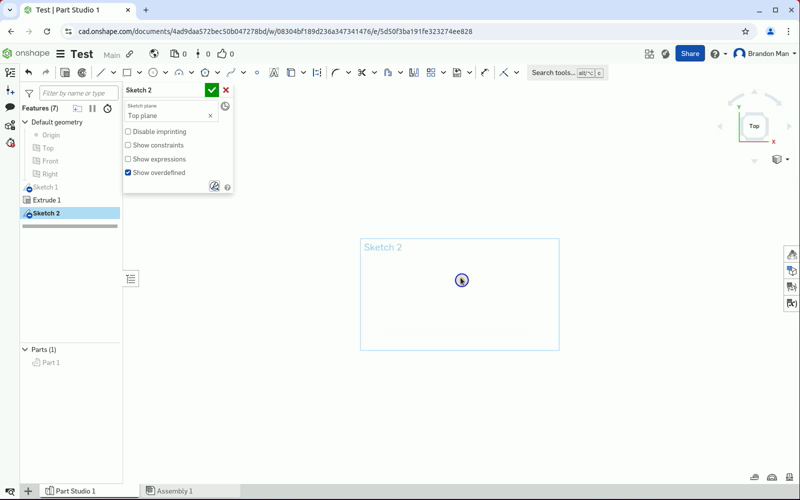
scroll(6)
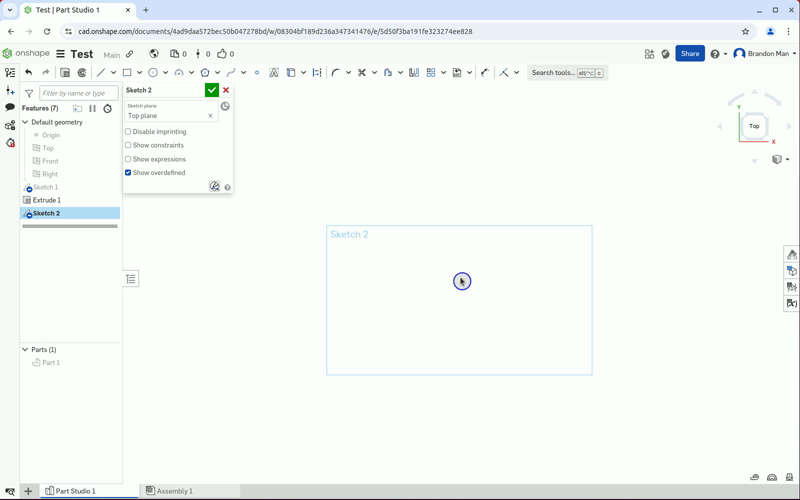
scroll(6)
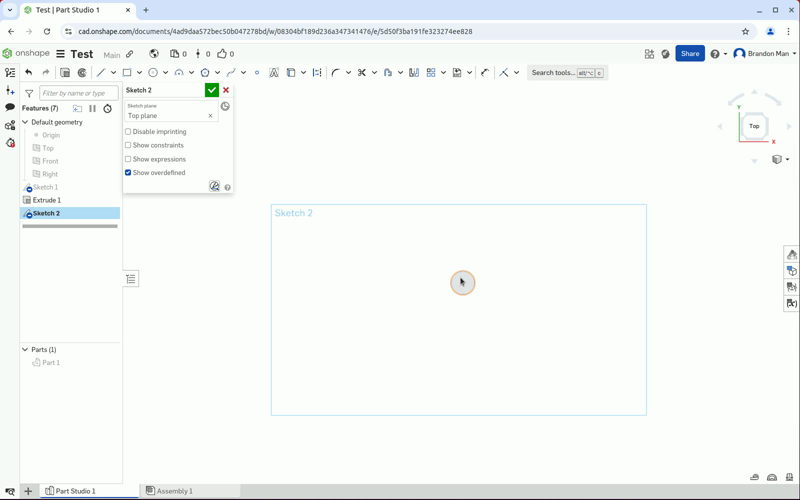
scroll(6)
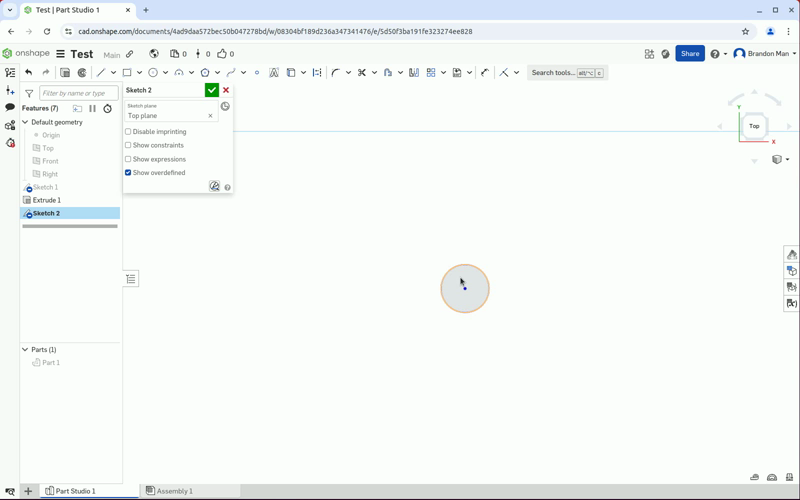
click(460, 277)
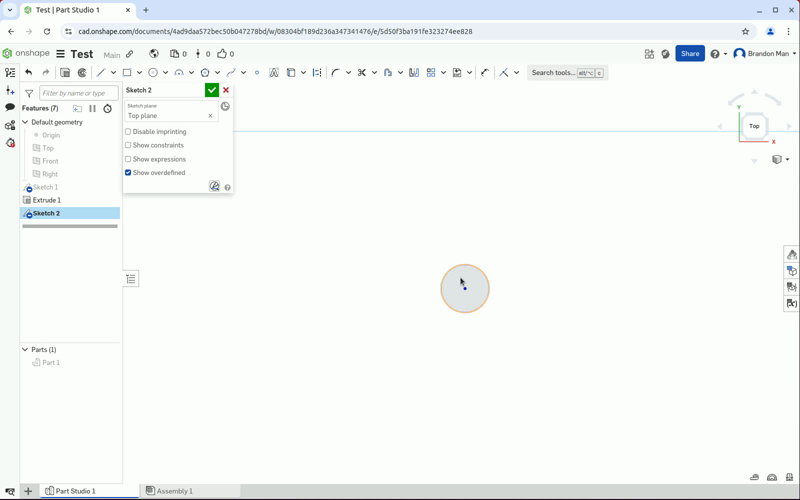
scroll(-6)
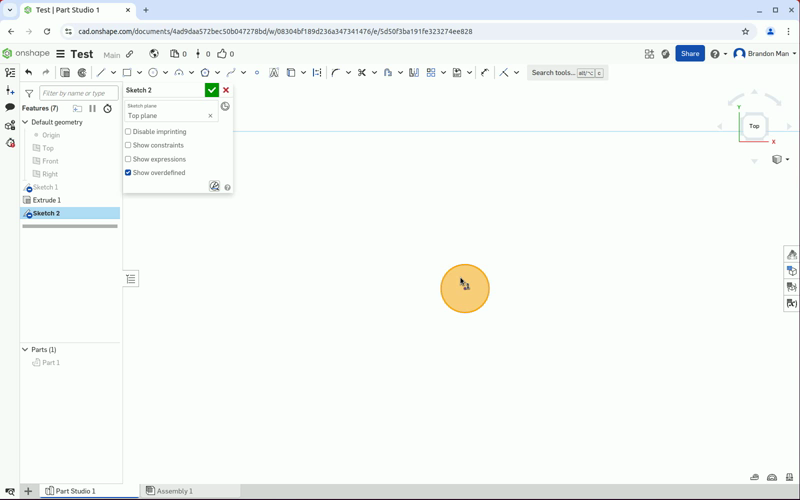
scroll(-6)
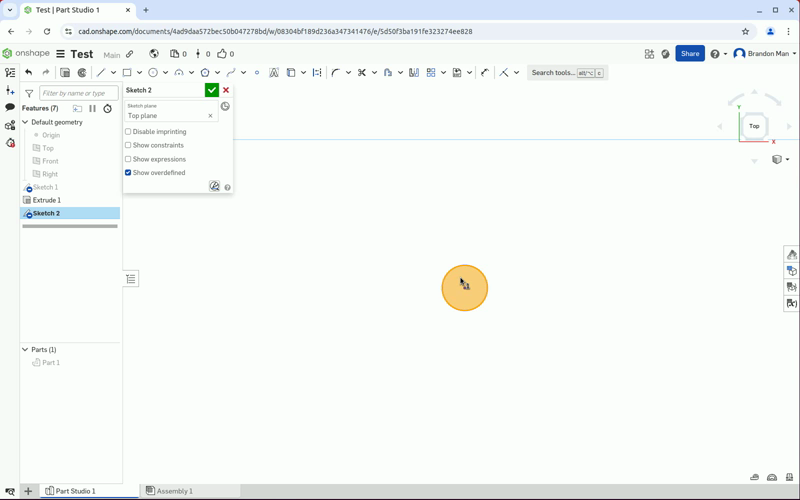
scroll(-6)
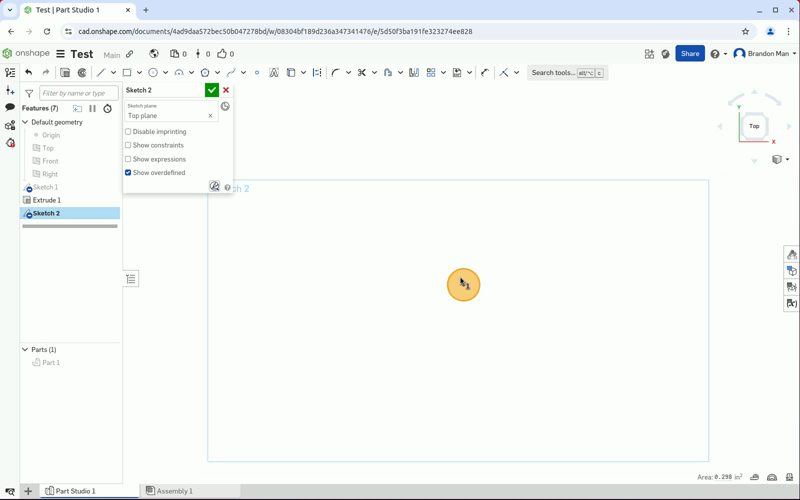
scroll(-6)
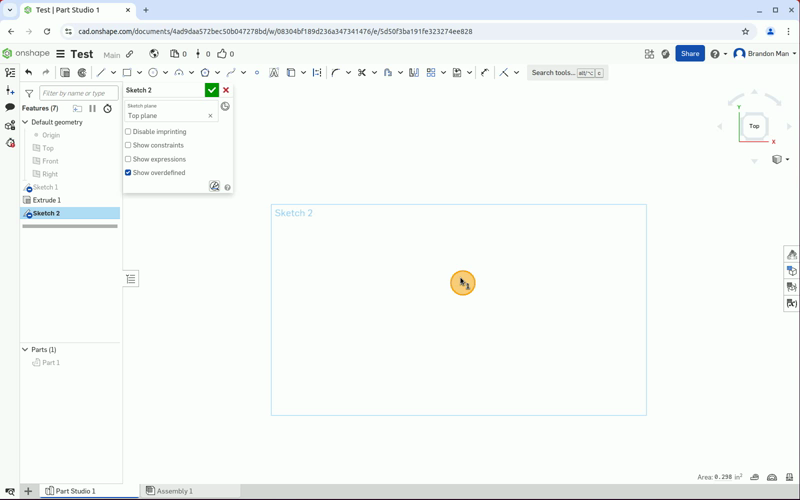
scroll(-6)
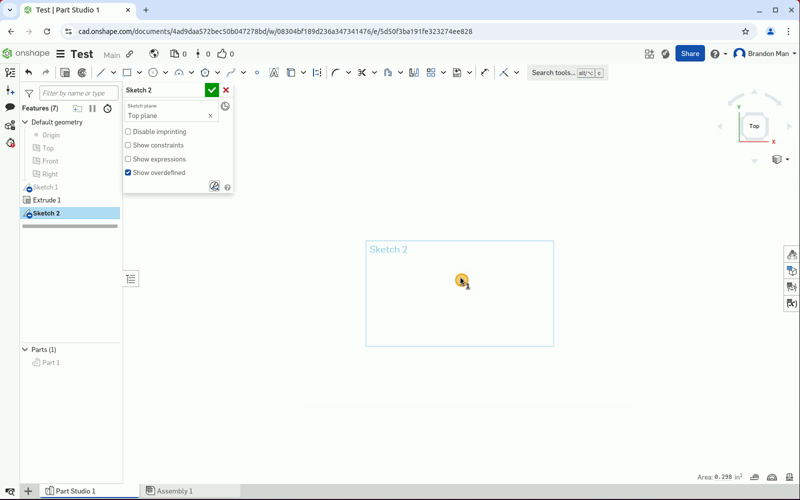
scroll(-6)
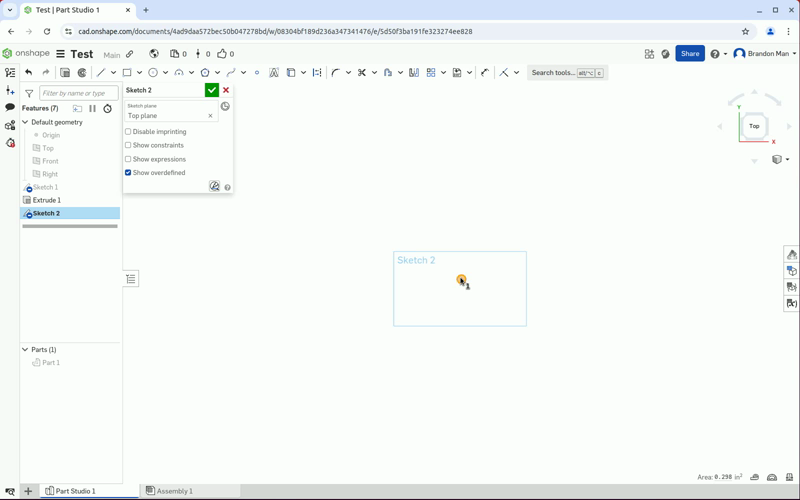
scroll(-6)
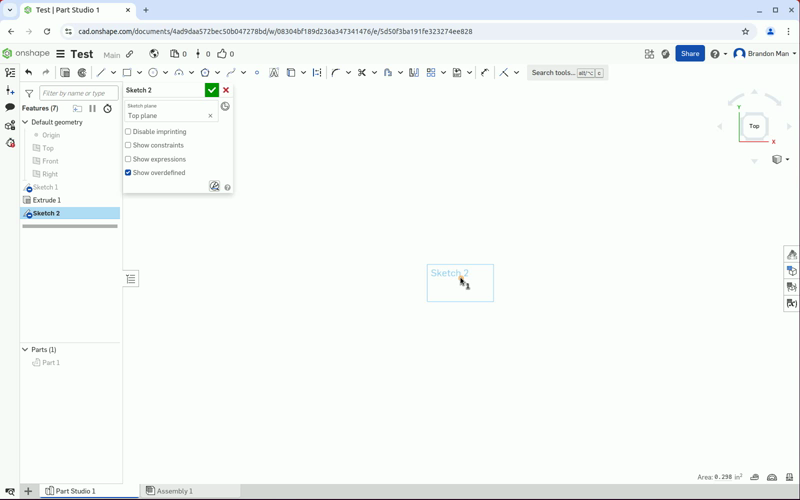
mouse_move(73, 352)
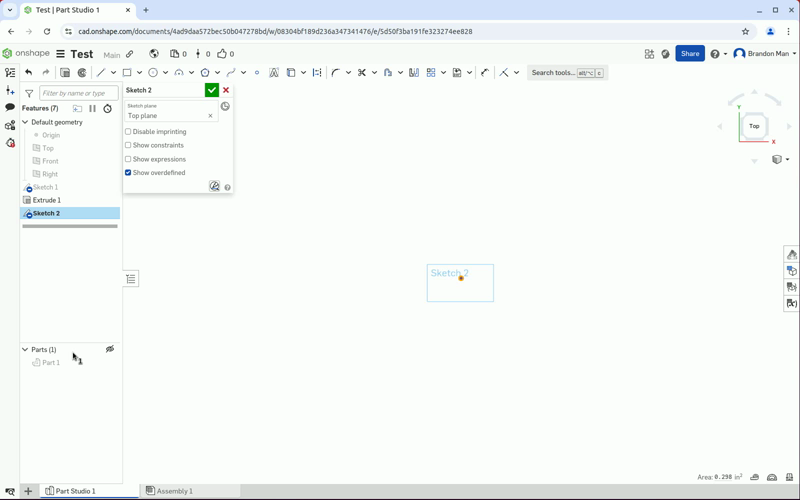
key(shift+y)
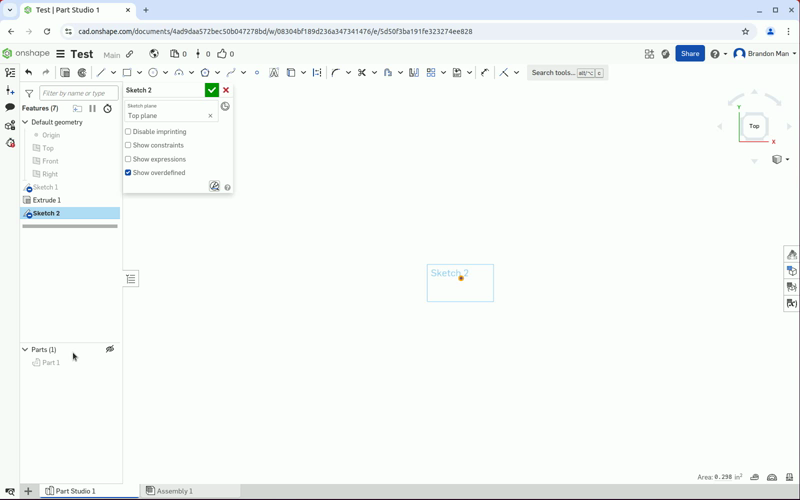
key(shift+e)
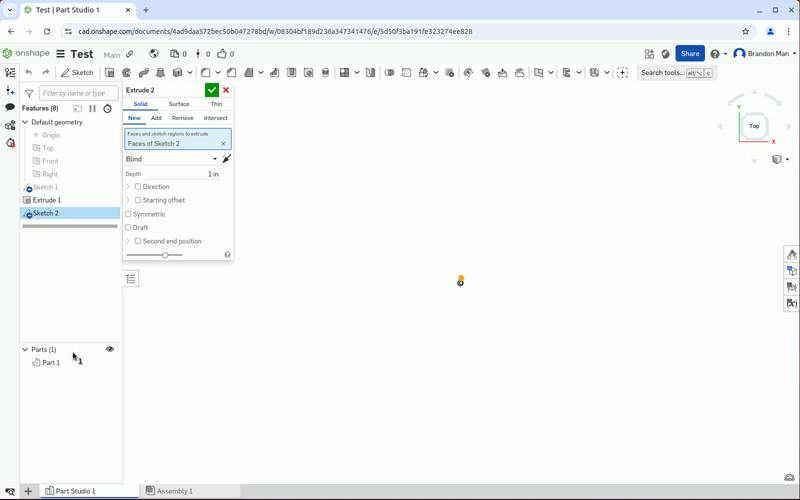
mouse_move(143, 106)
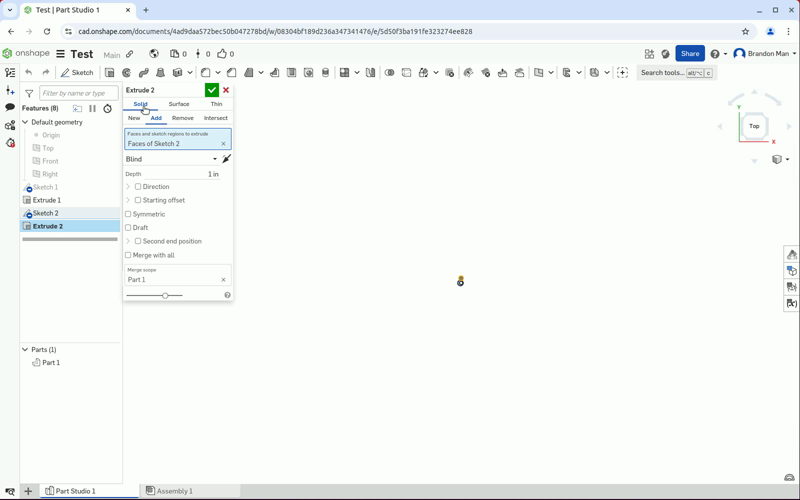
click(143, 106)
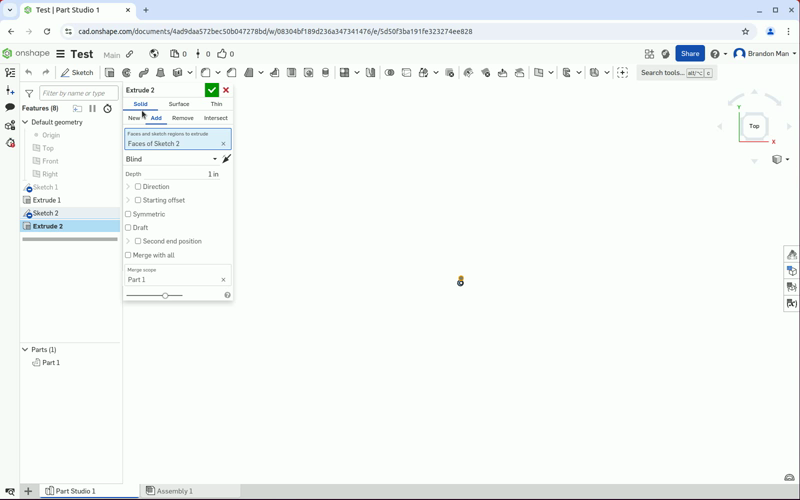
mouse_move(137, 120)
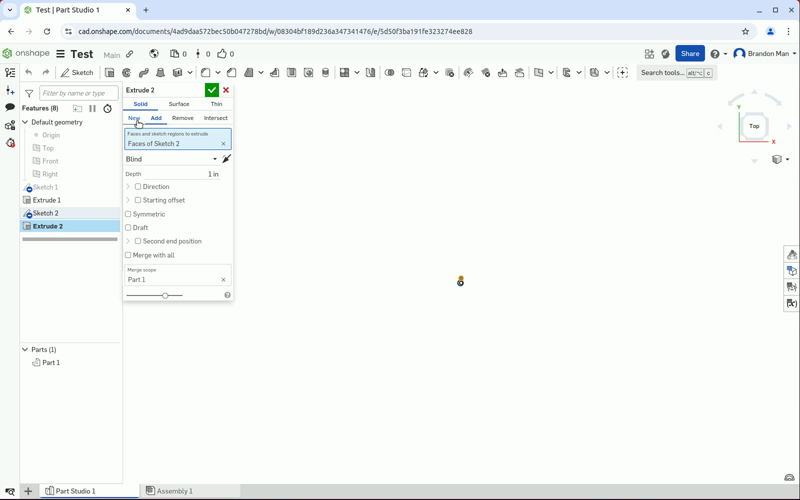
click(137, 120)
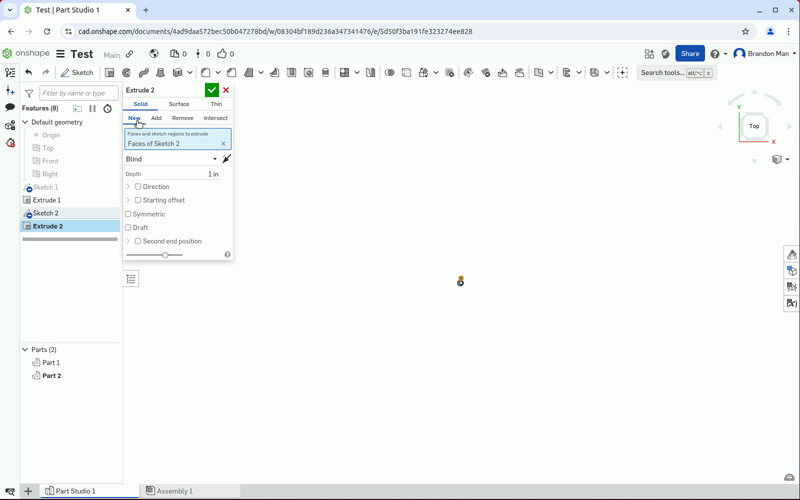
key(tab, 4)
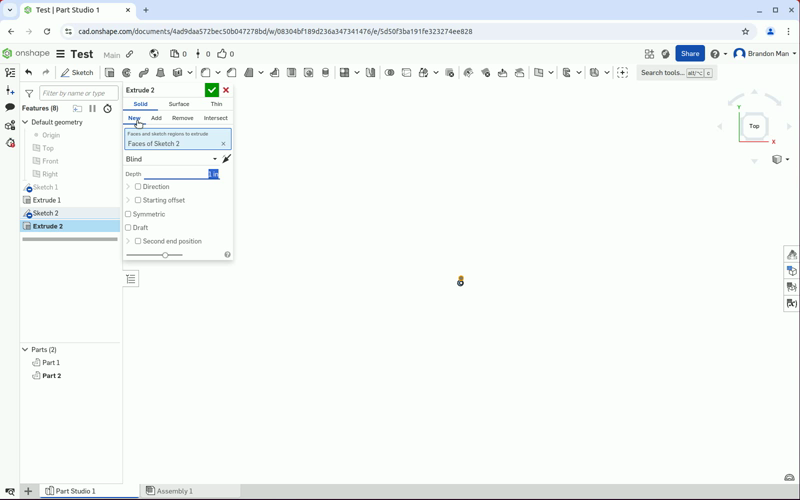
text(21.905)
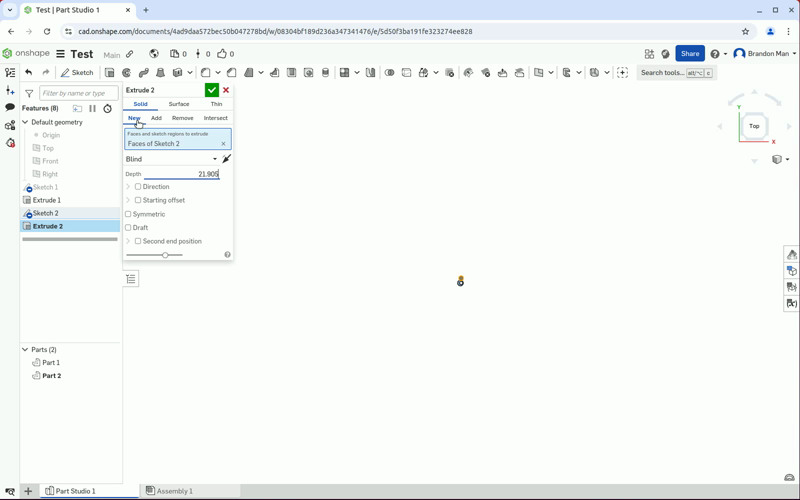
key(enter)
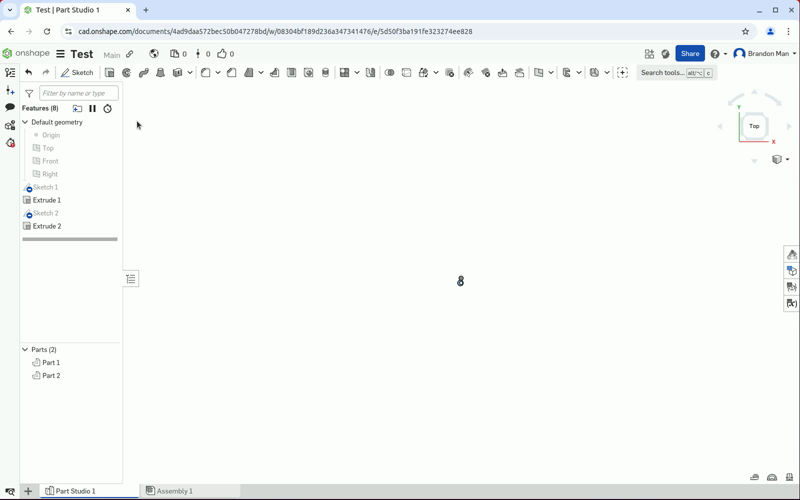
key(shift+h)
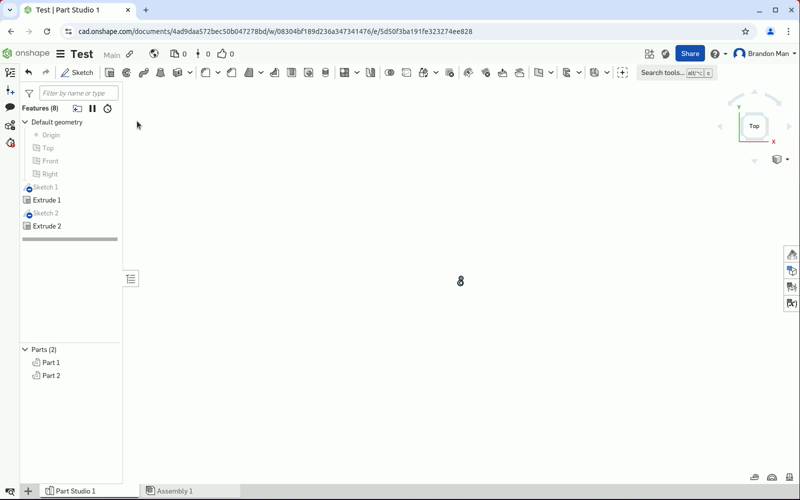
key(shift+h)
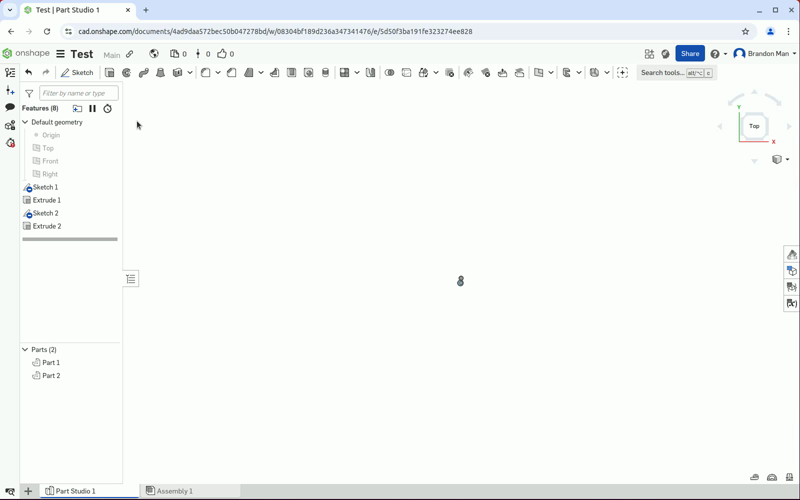
key(shift+7)
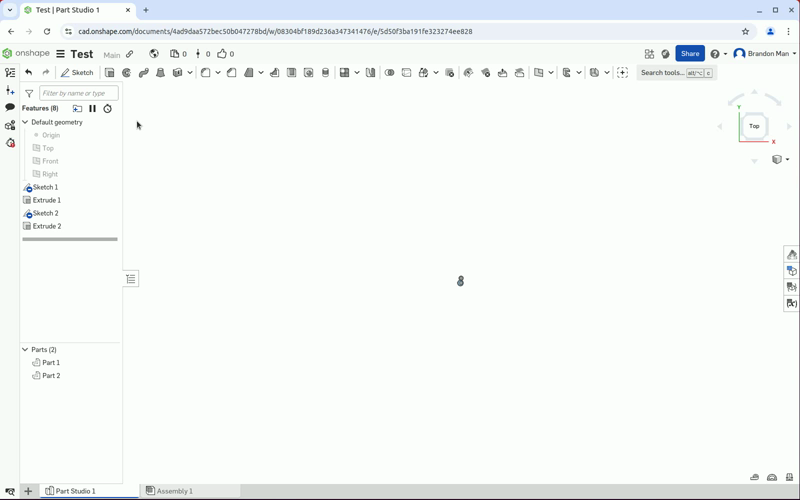
key(up, 3)
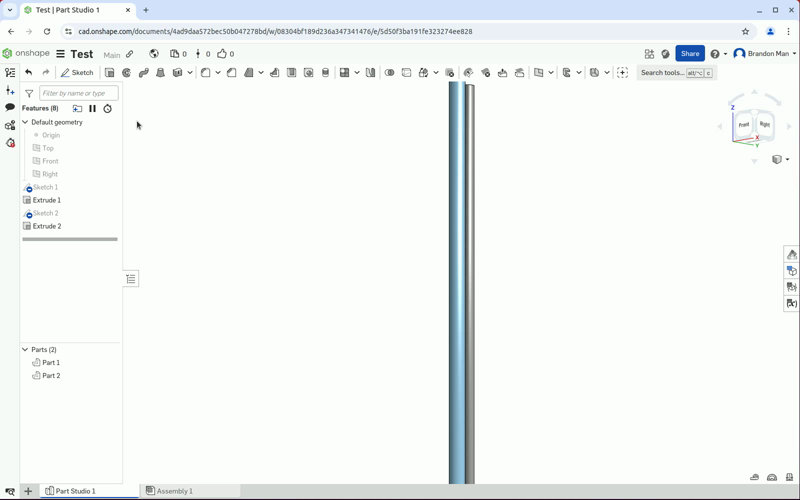
key(left, 3)
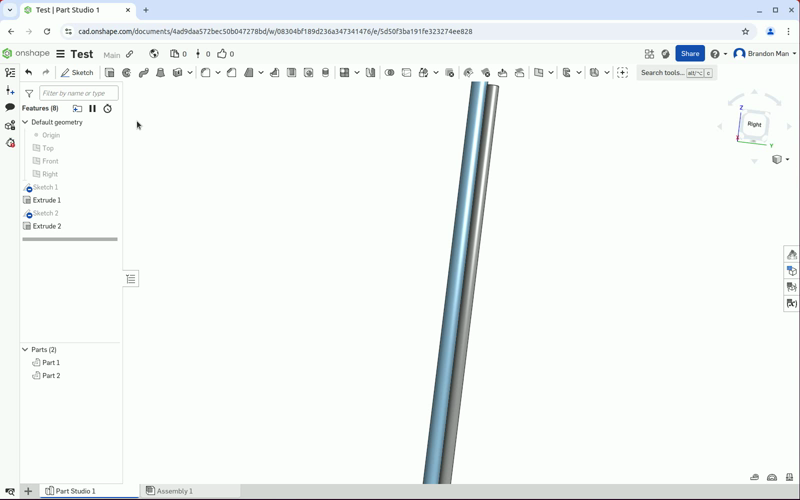
key(right, 3)
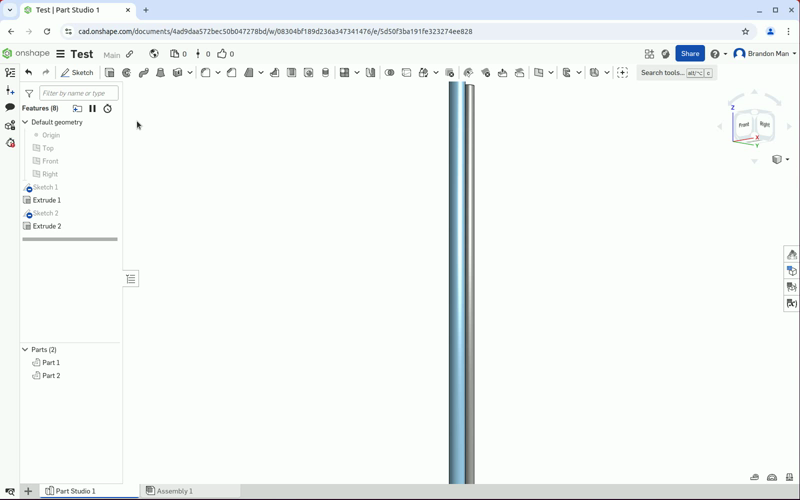
key(down, 3)
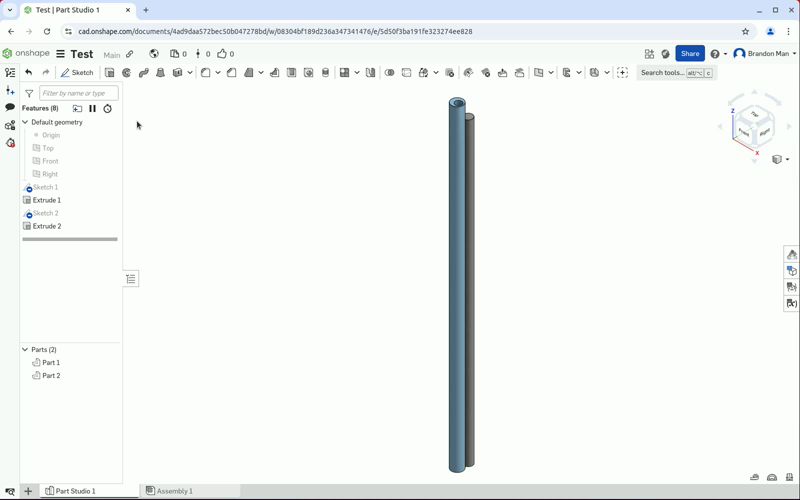
mouse_move(73, 189)
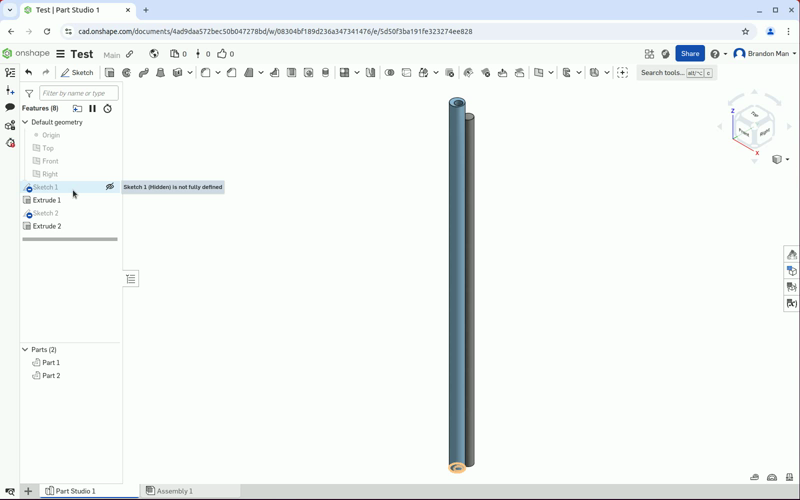
click(73, 189)